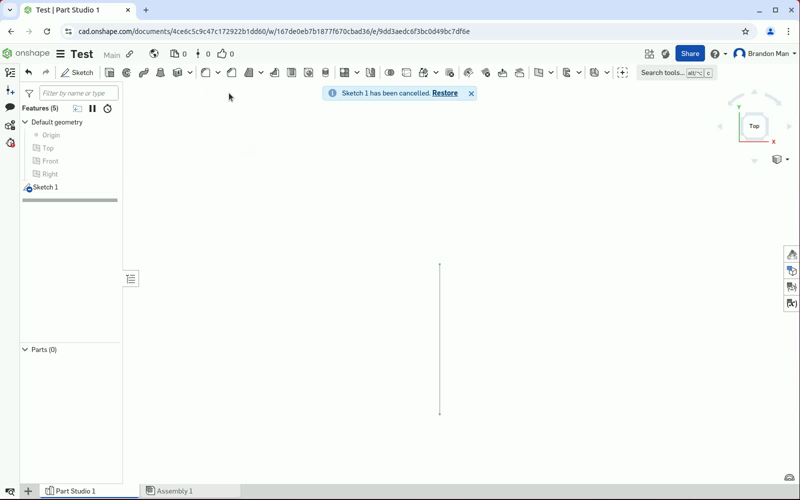
key(shift+h)
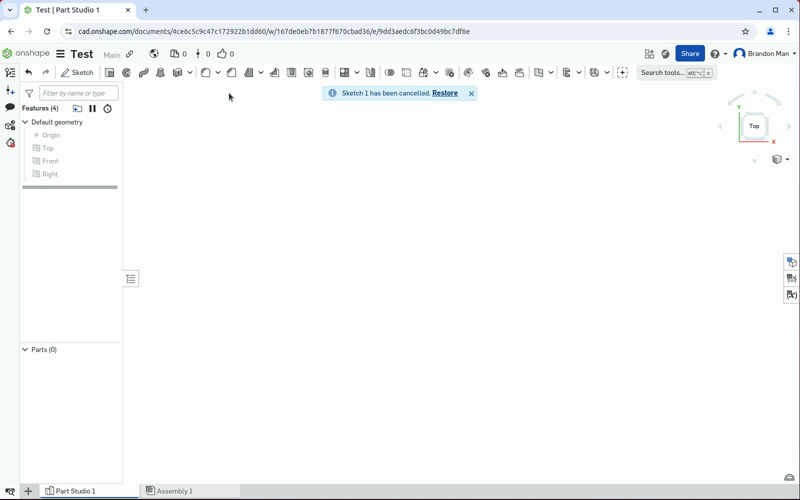
mouse_move(73, 352)
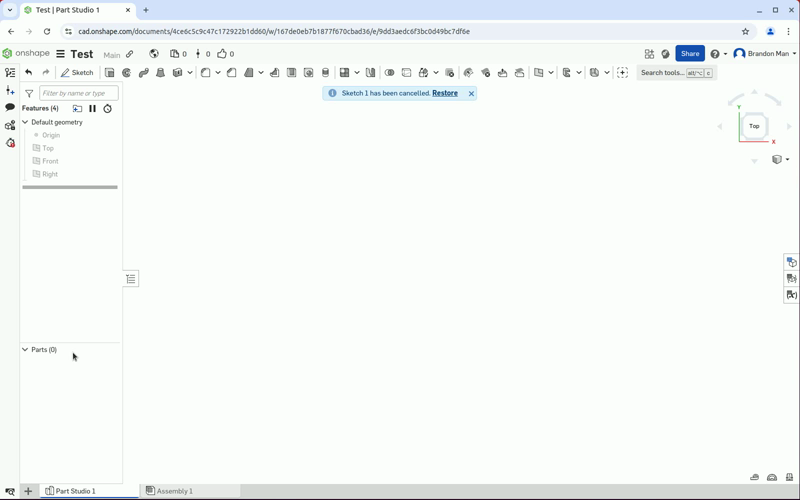
key(y)
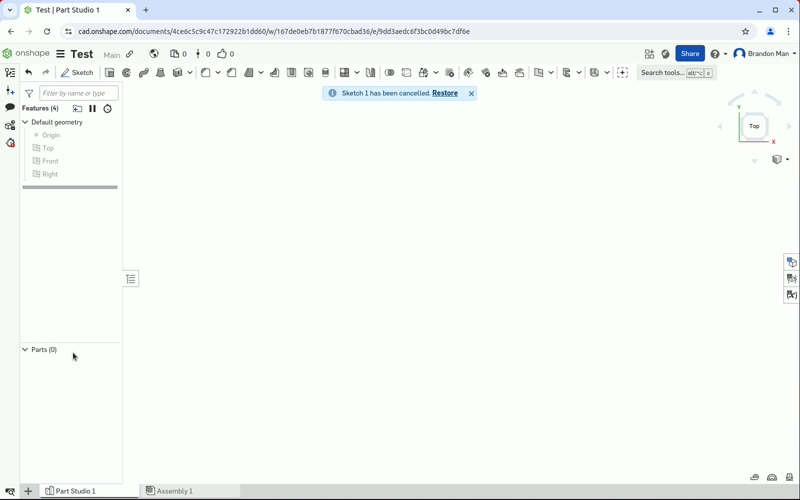
key(shift+p)
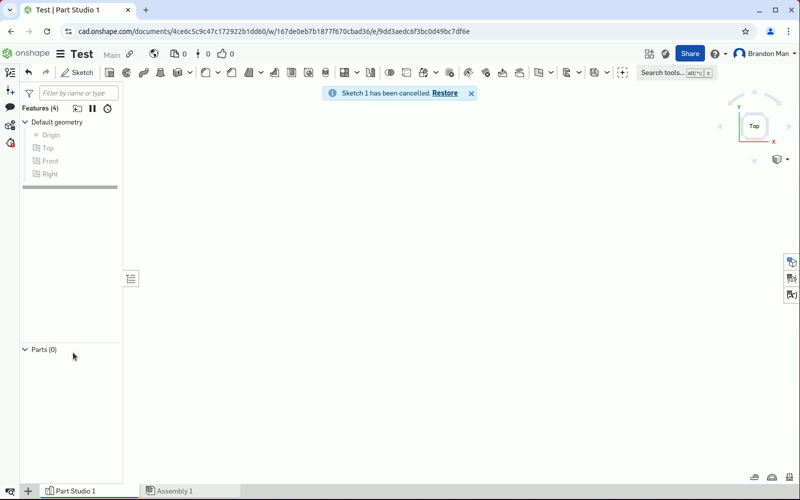
key(space)
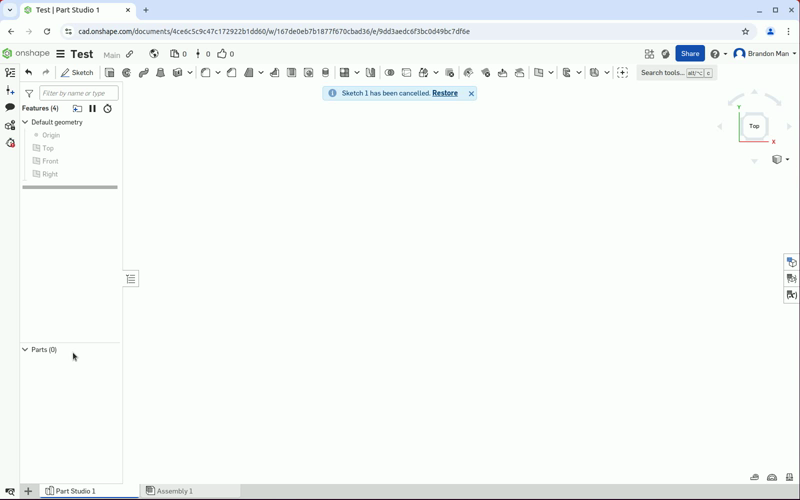
key_down(shift)
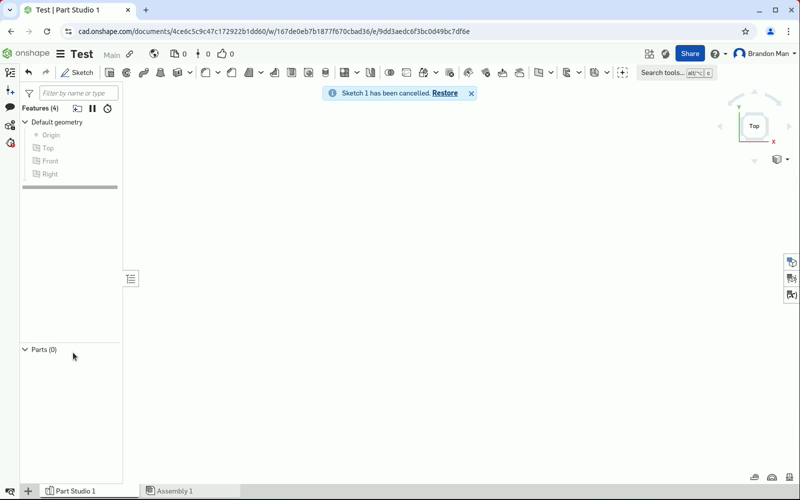
key(up)
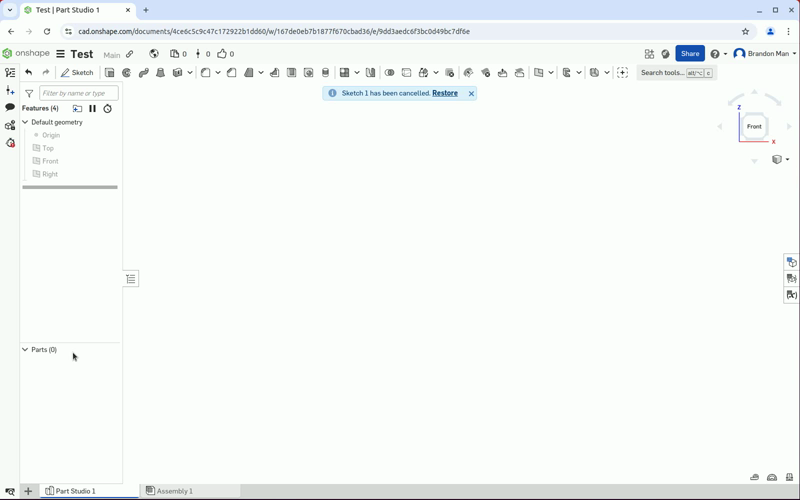
key_up(shift)
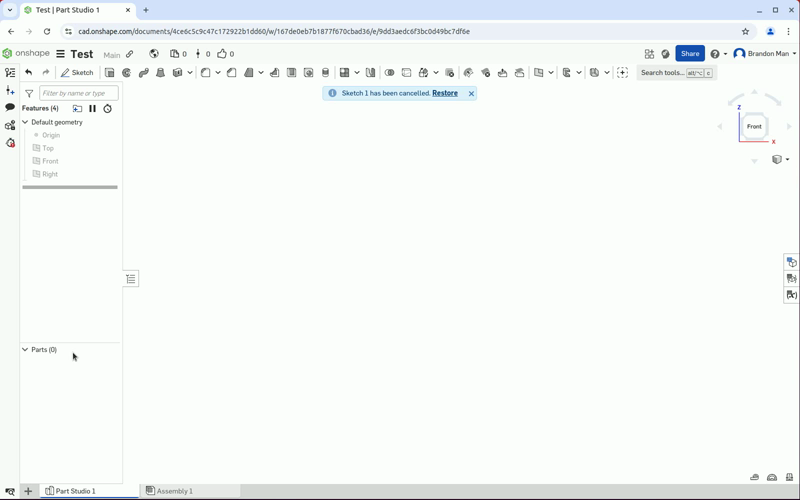
mouse_move(73, 352)
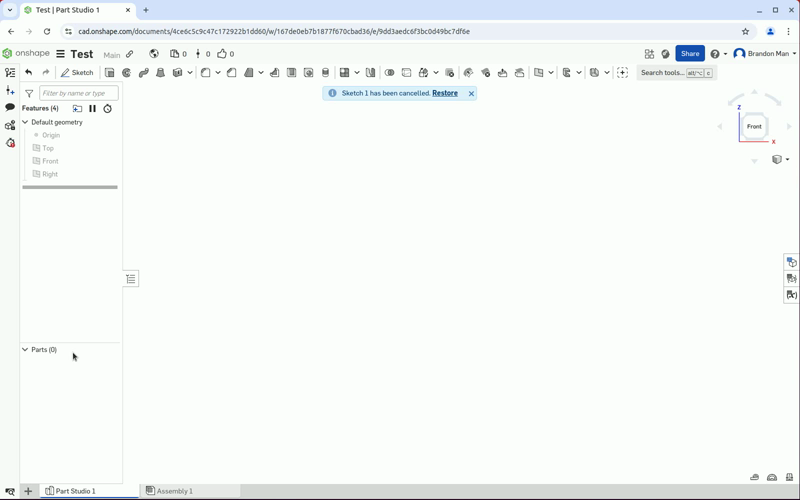
key(shift+y)
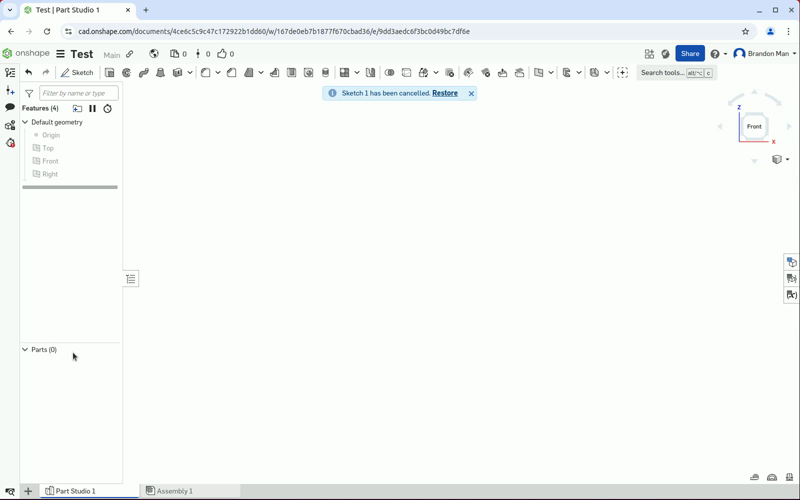
key(shift+s)
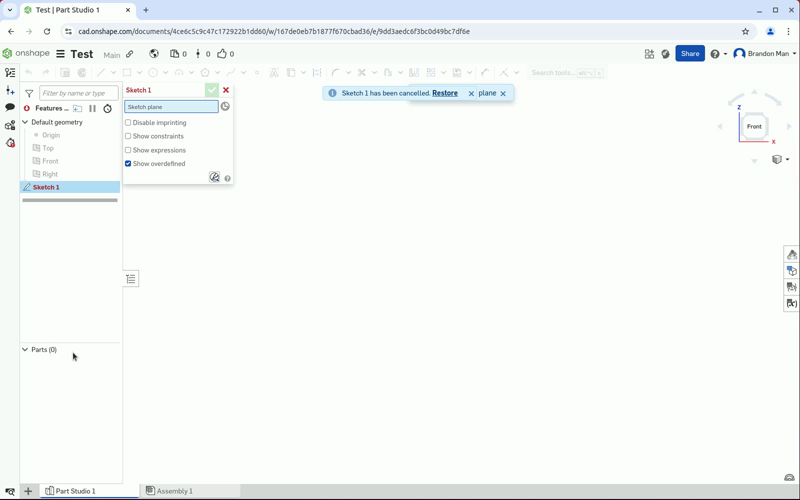
mouse_move(73, 163)
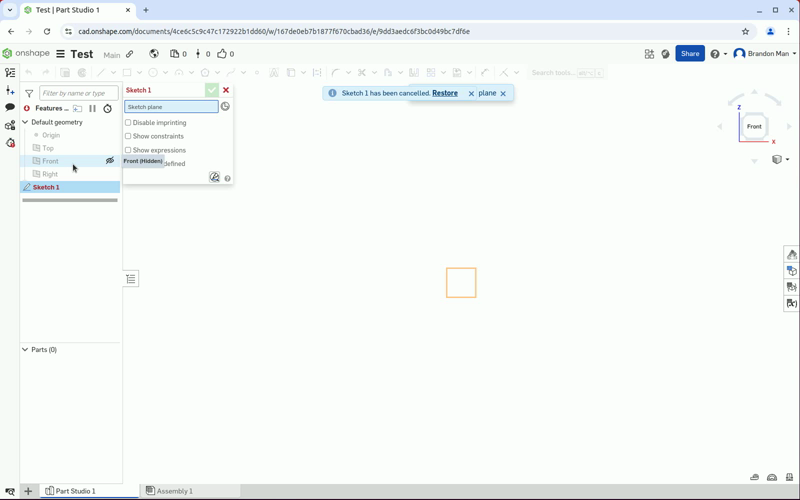
click(73, 163)
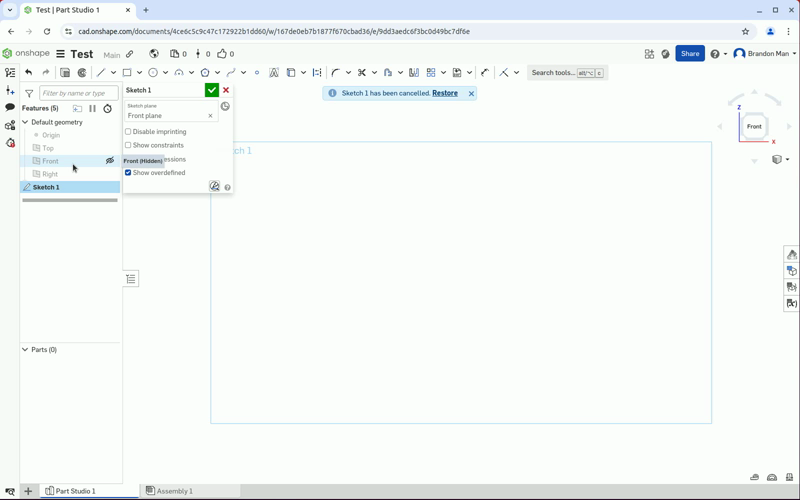
mouse_move(73, 352)
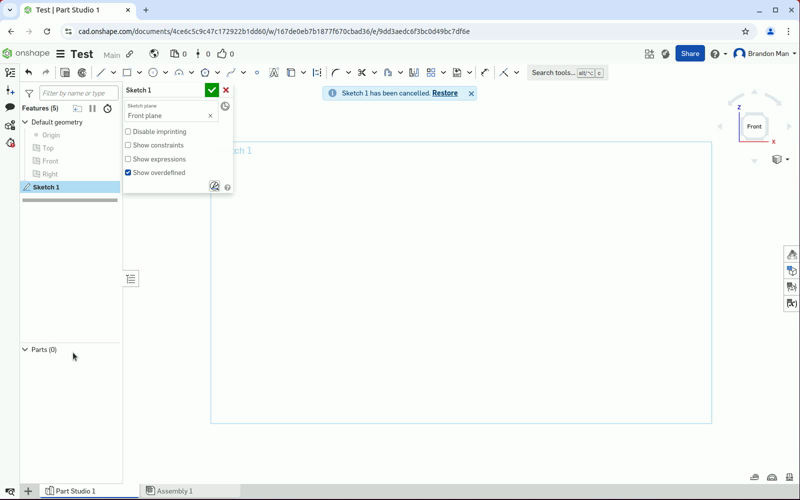
key(y)
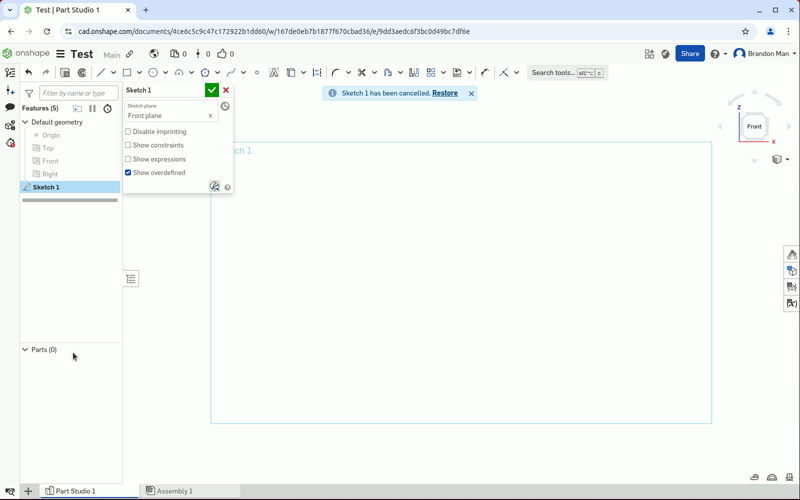
key(c)
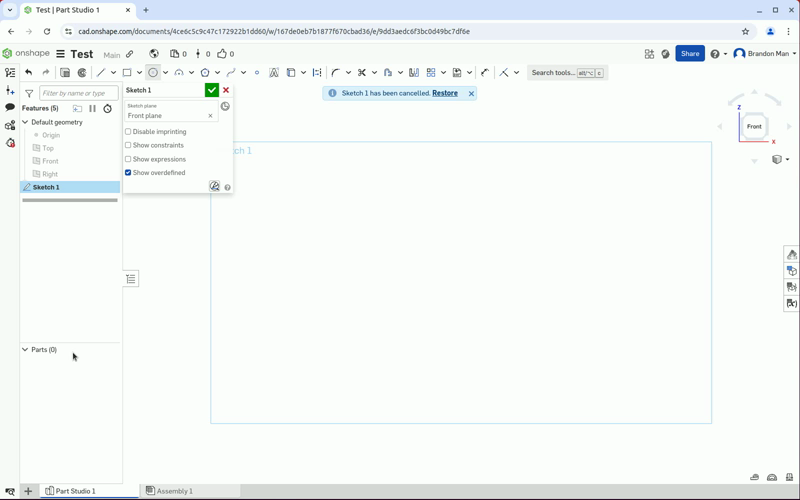
key_down(shift)
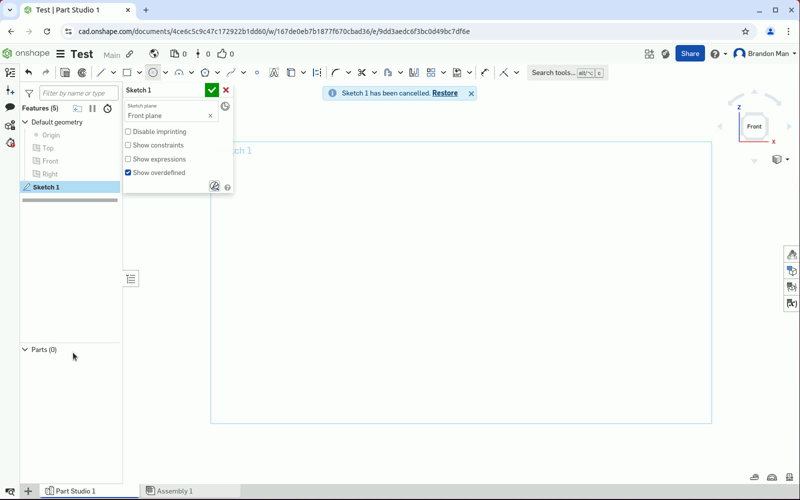
mouse_move(460, 282)
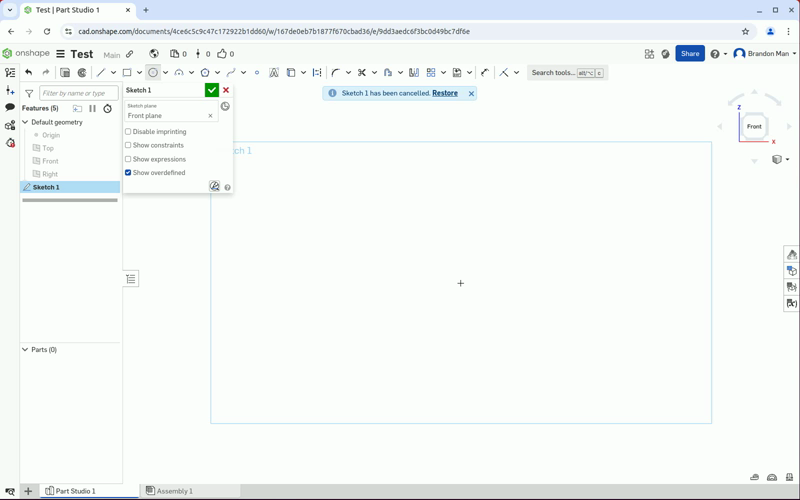
click(460, 282)
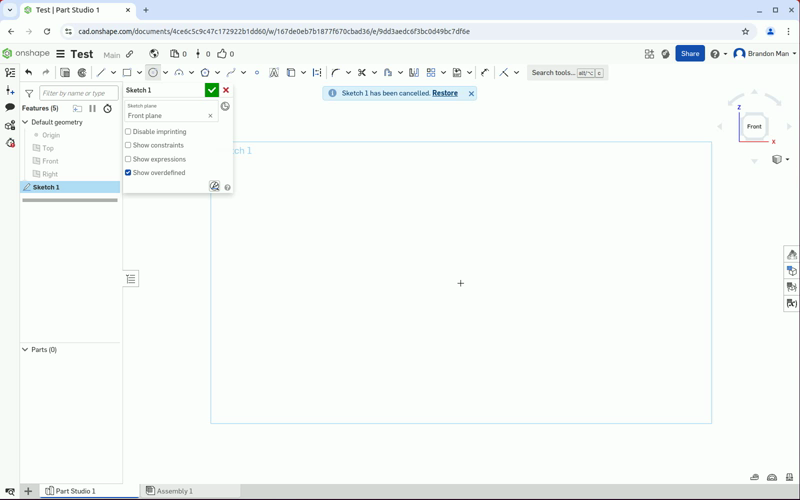
key_up(shift)
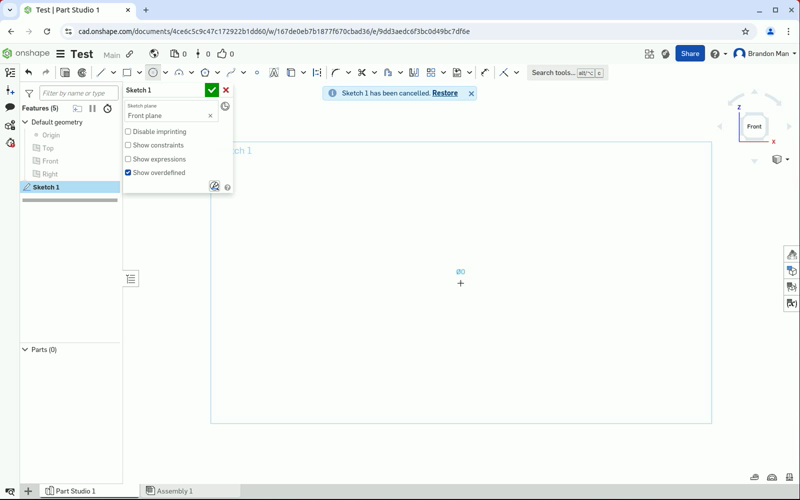
mouse_move(506, 282)
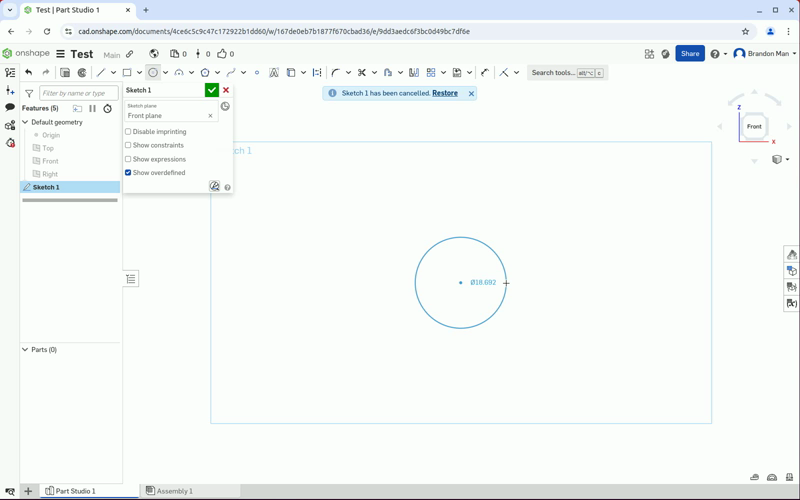
click(506, 282)
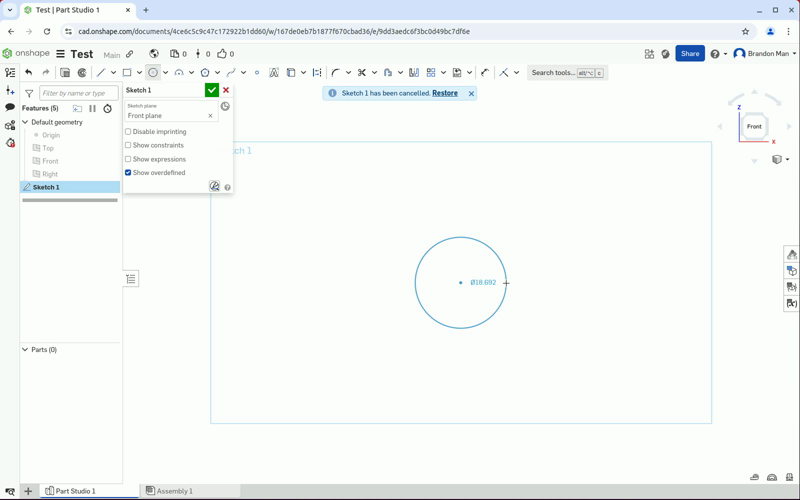
key(esc)
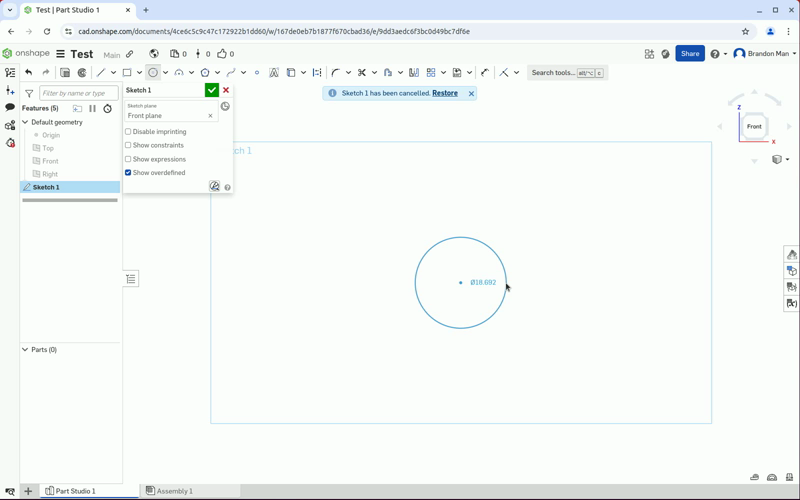
mouse_move(428, 273)
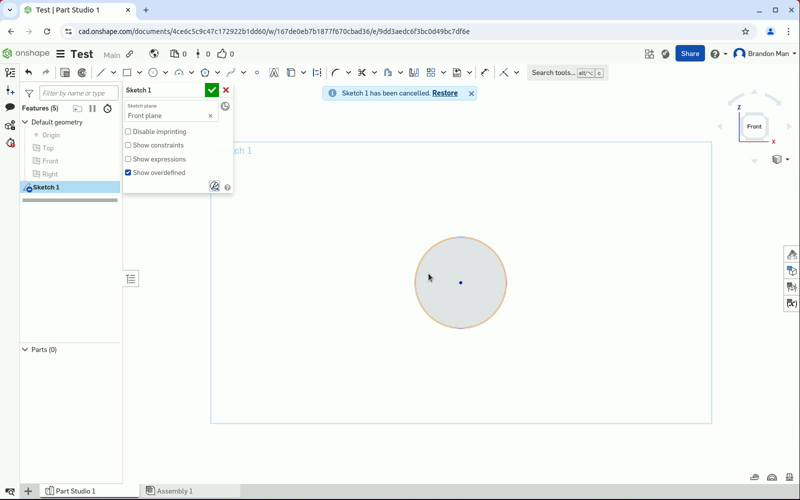
click(428, 273)
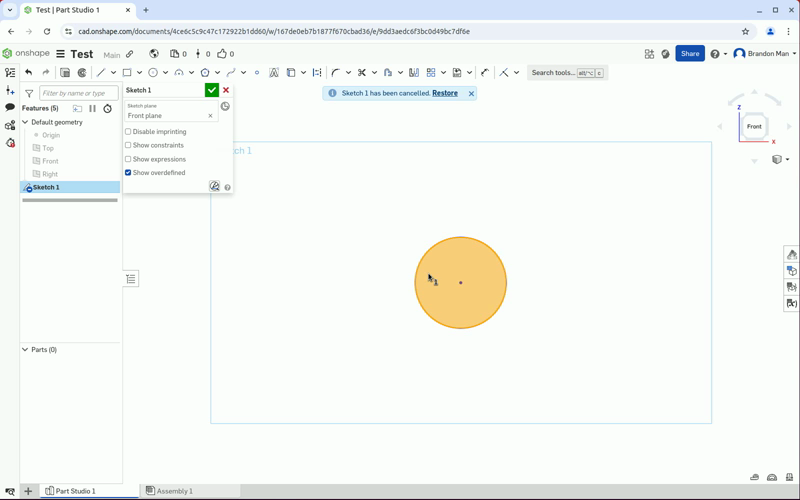
mouse_move(73, 352)
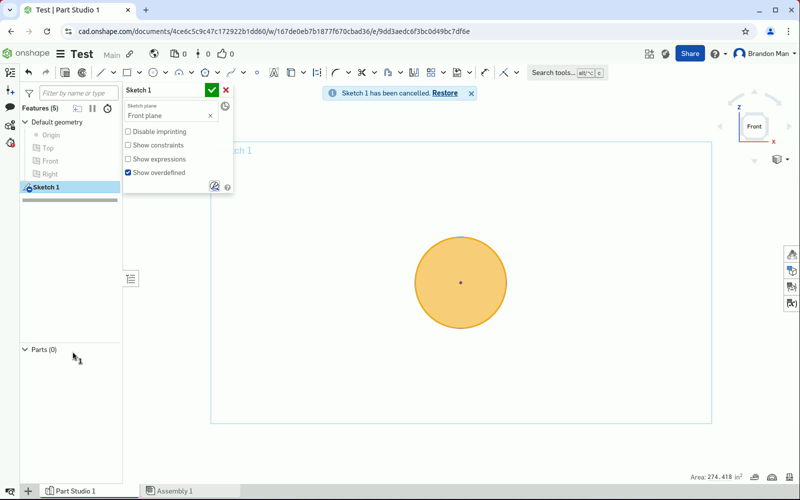
key(shift+y)
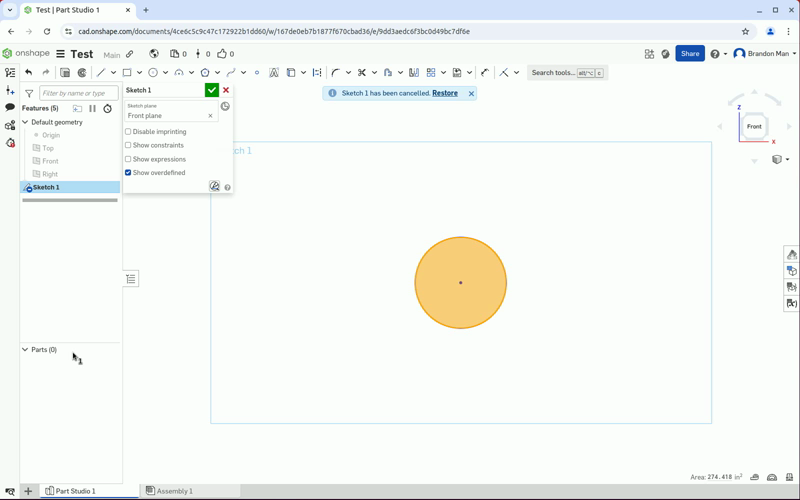
key(shift+e)
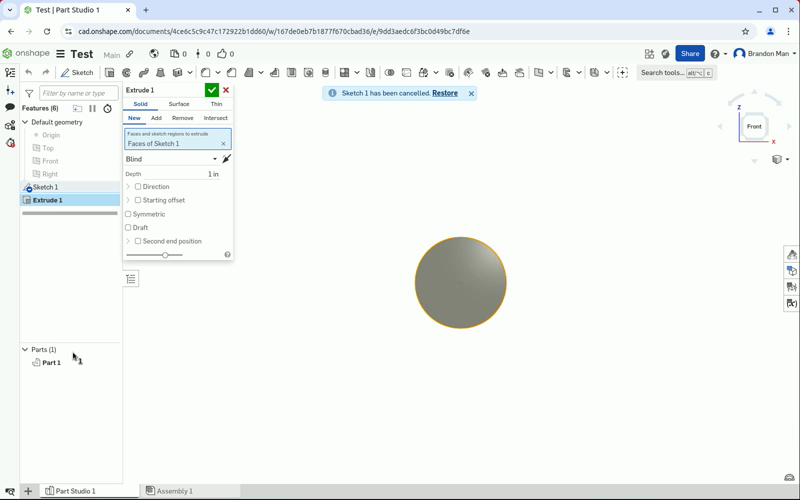
mouse_move(143, 106)
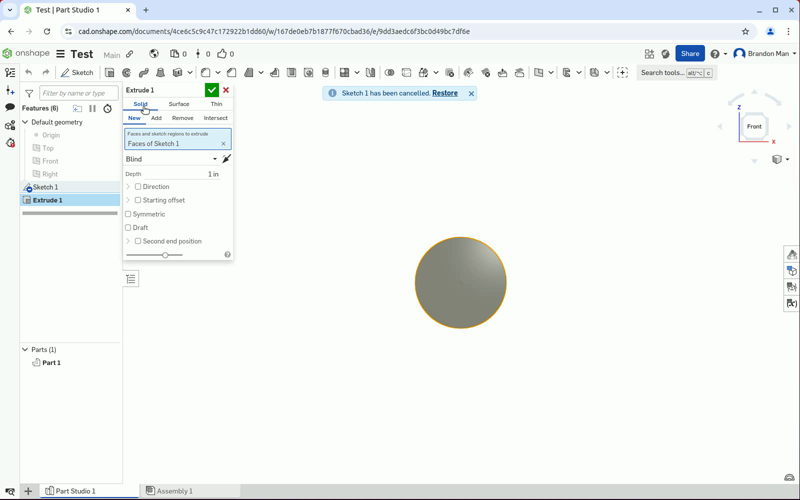
click(143, 106)
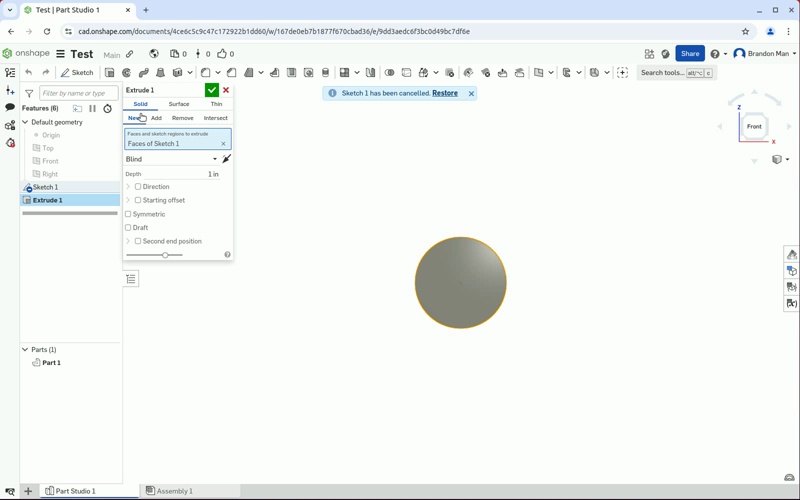
mouse_move(137, 120)
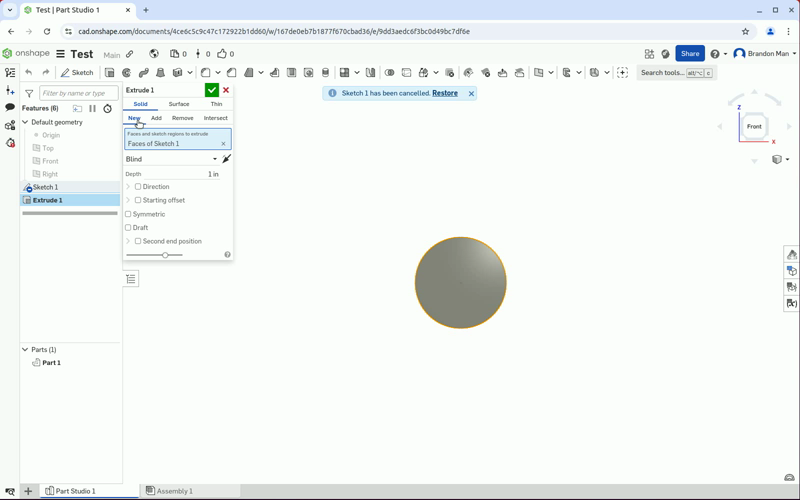
click(137, 120)
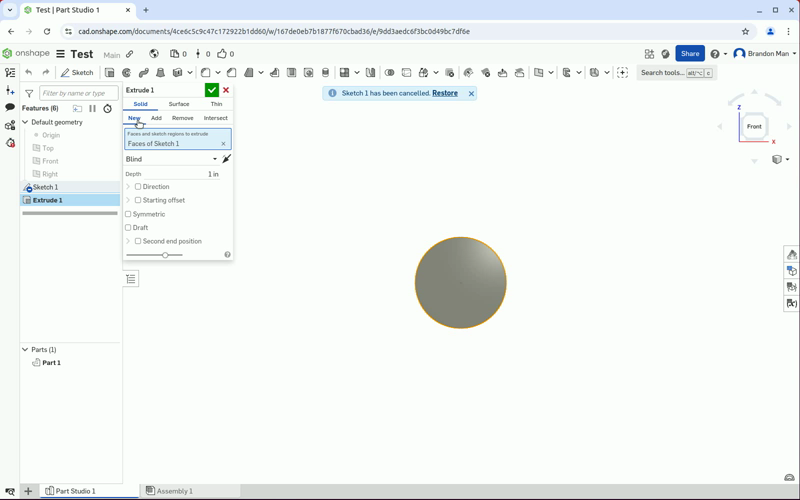
key(tab, 4)
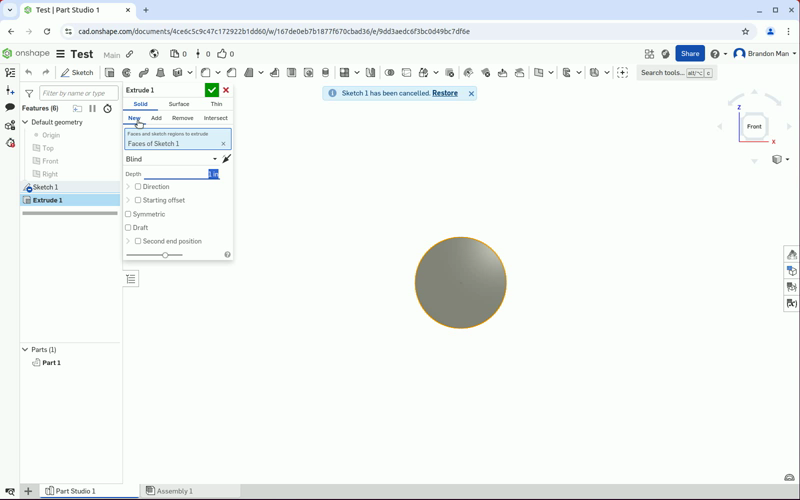
text(18.775)
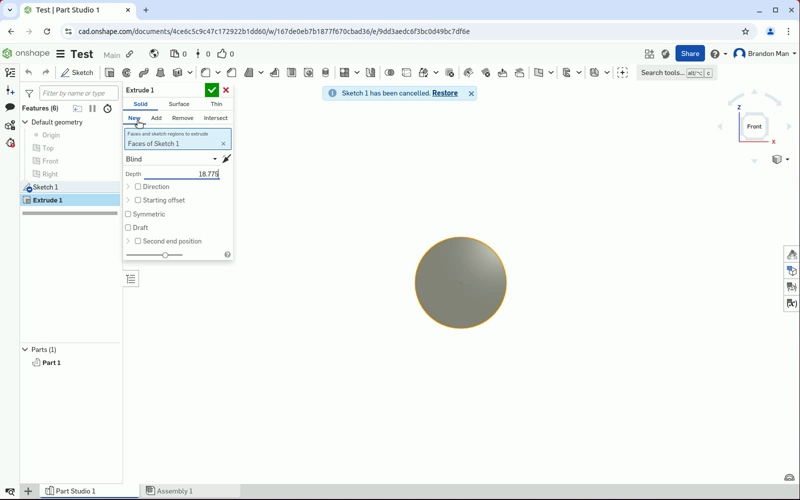
key(enter)
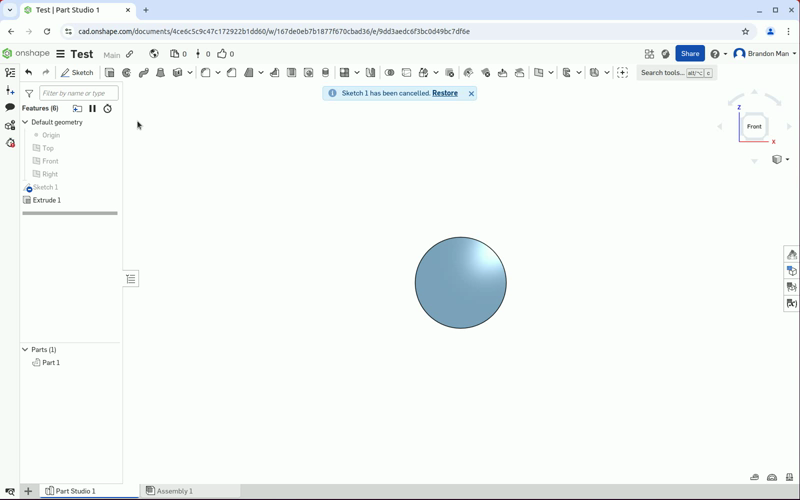
key(shift+h)
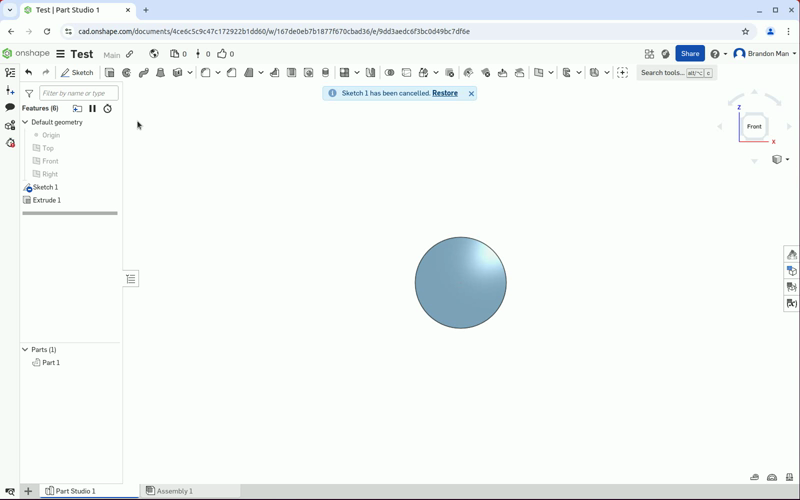
key(shift+h)
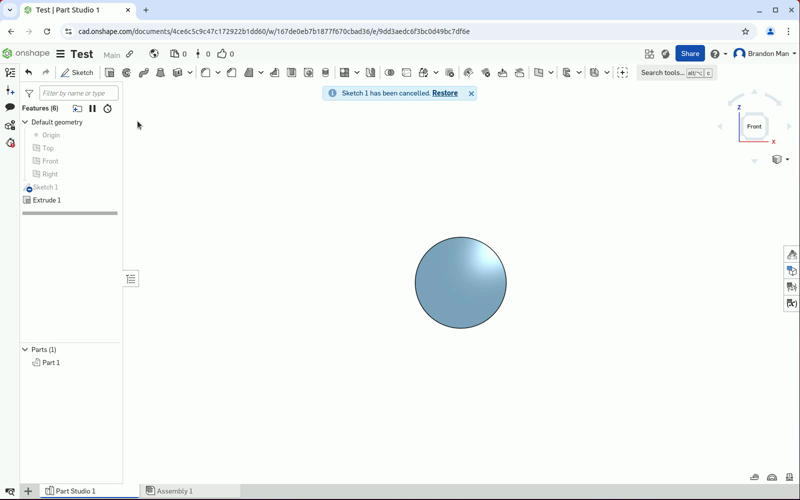
mouse_move(73, 189)
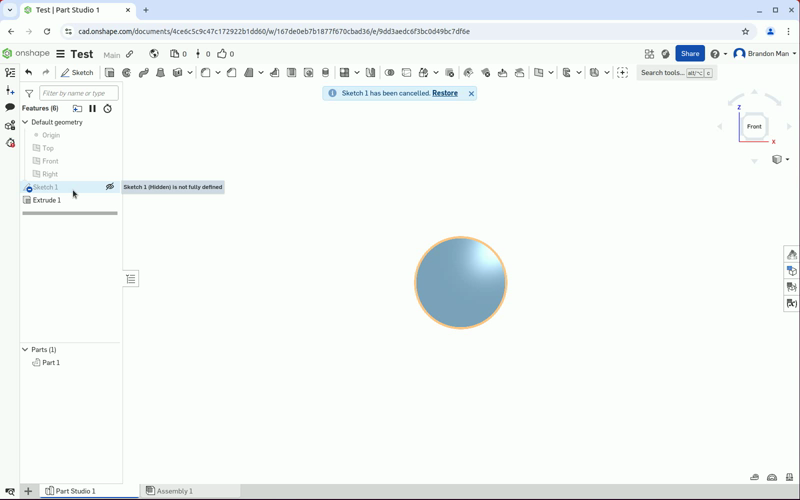
click(73, 189)
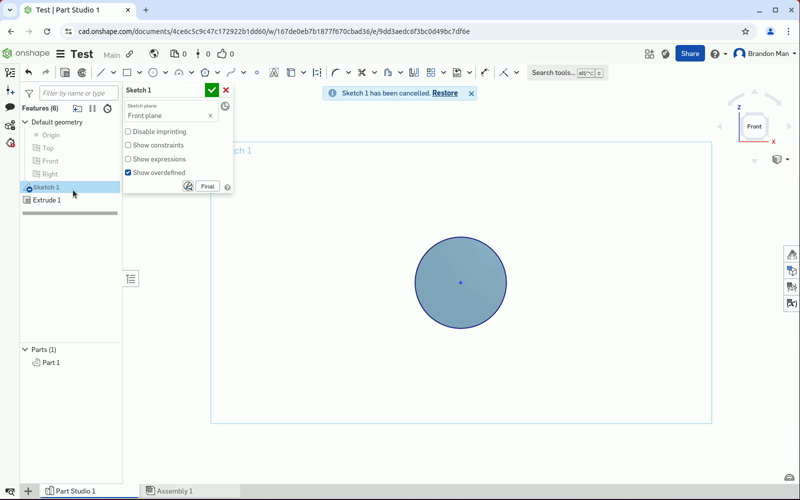
mouse_move(229, 92)
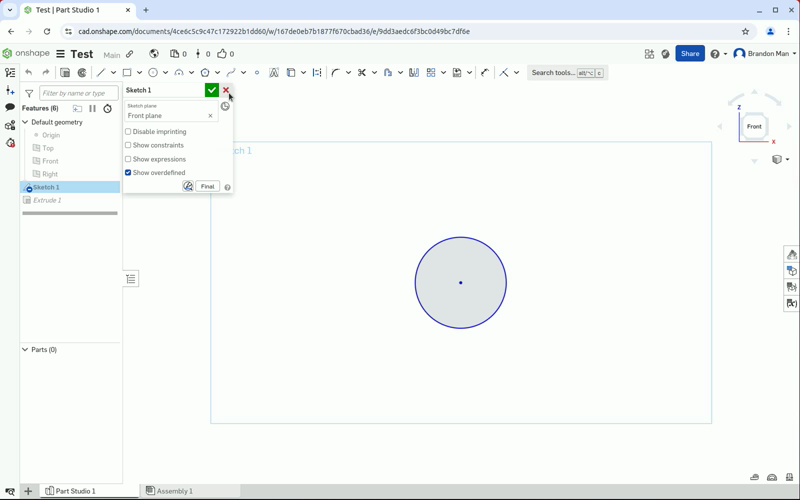
click(229, 92)
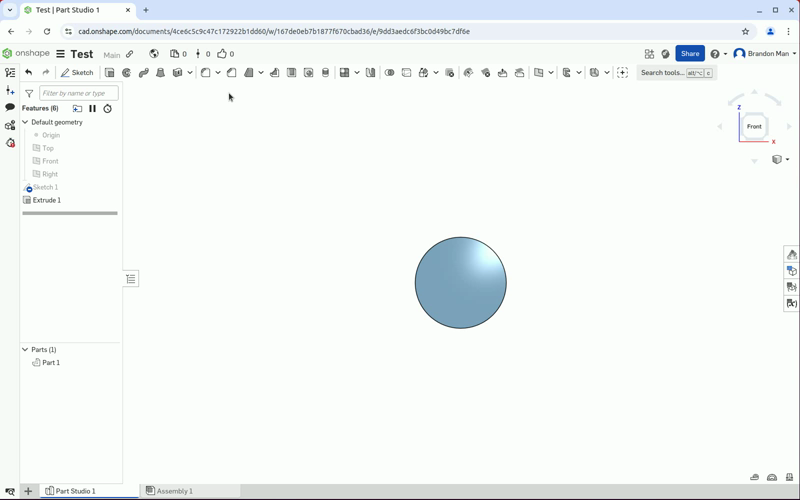
mouse_move(541, 75)
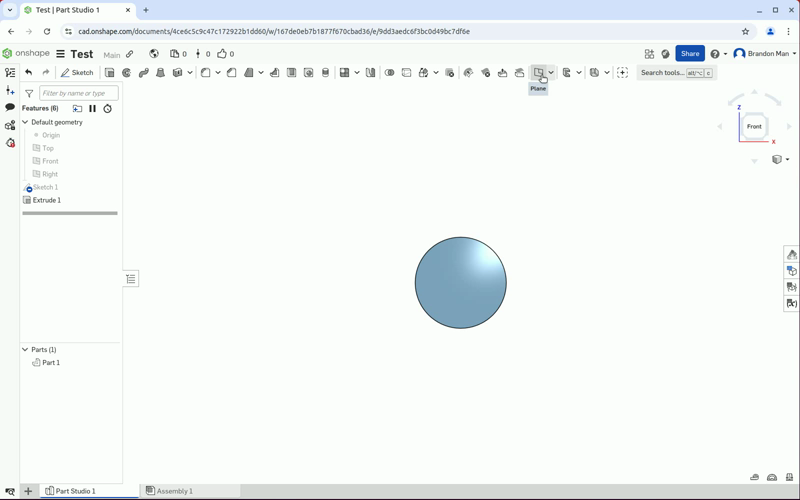
click(541, 75)
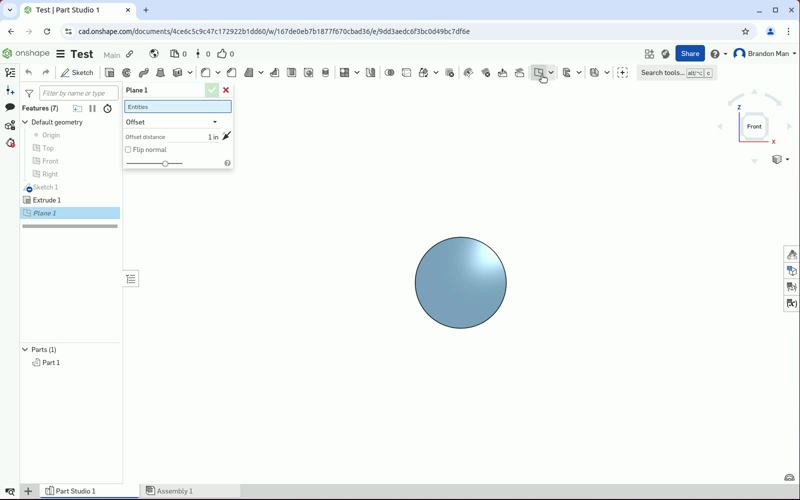
mouse_move(73, 163)
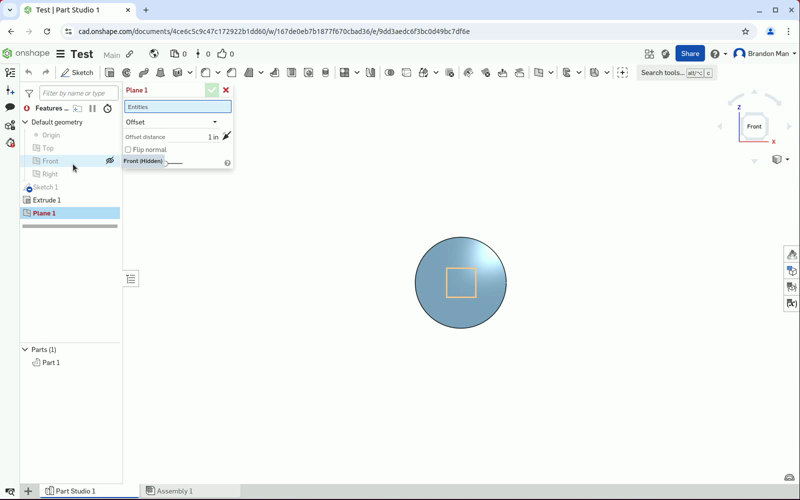
click(73, 163)
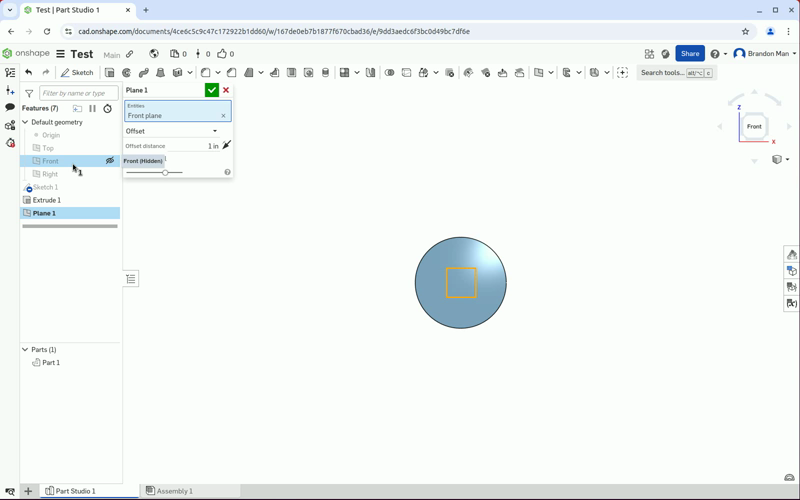
key(tab, 2)
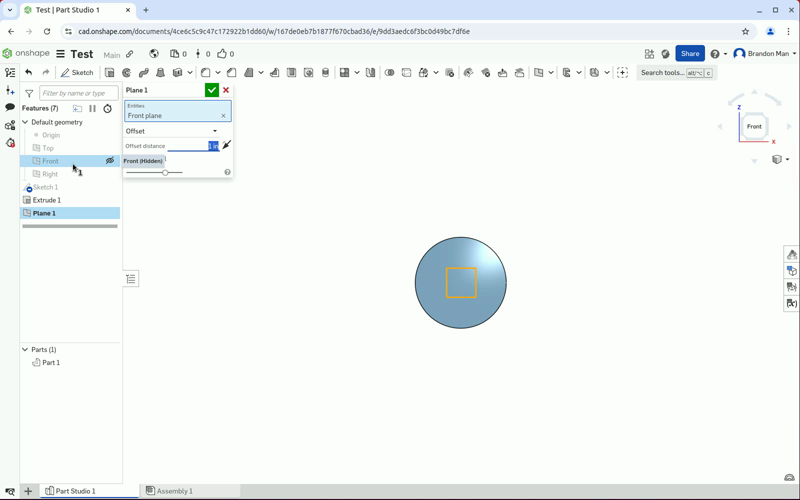
text(18.764)
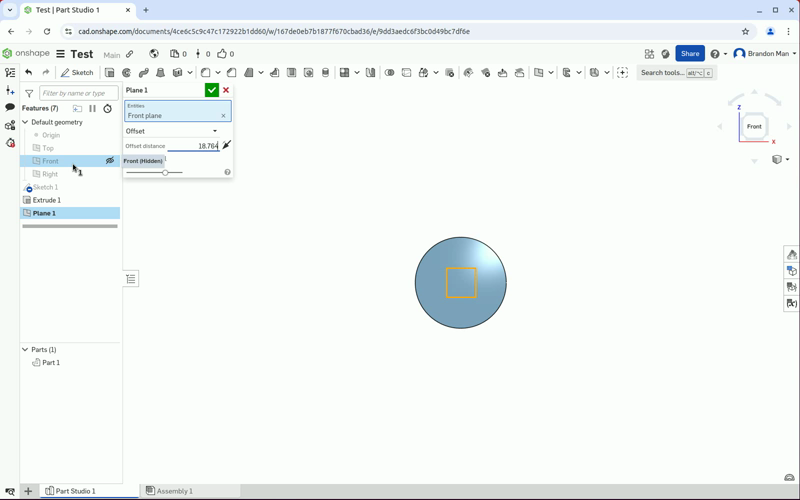
key(enter, 2)
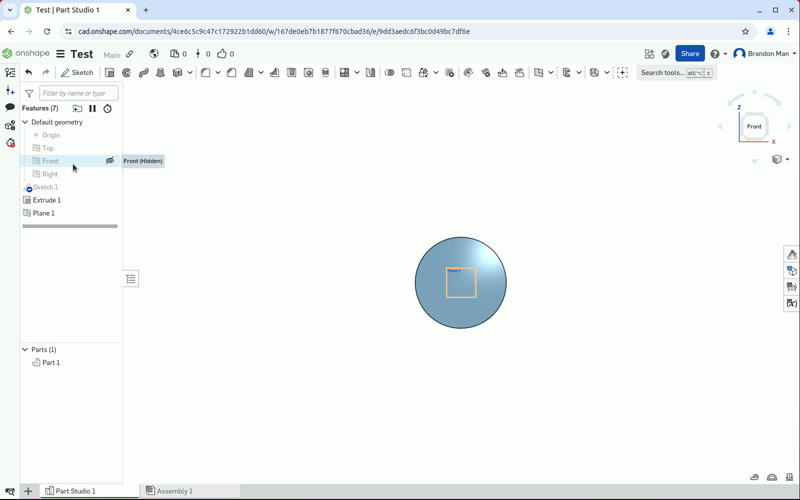
key(shift+s)
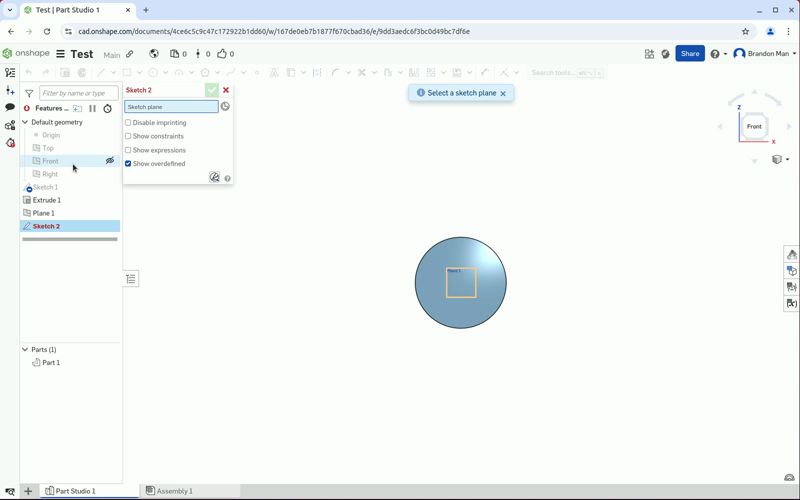
mouse_move(73, 215)
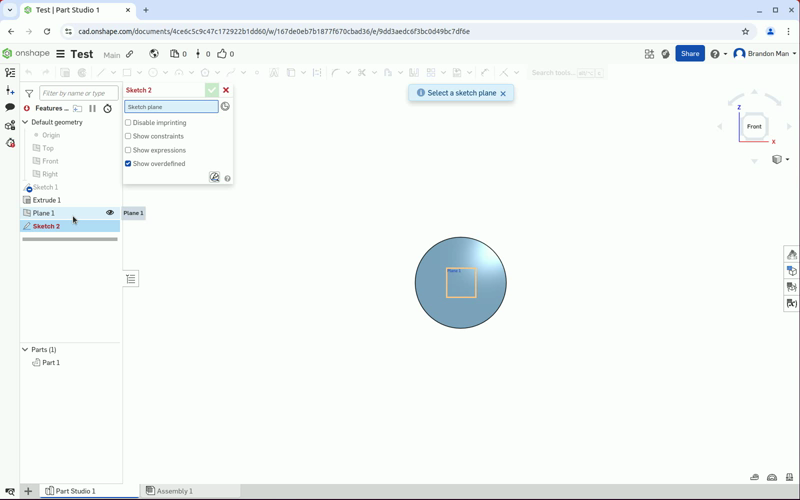
click(73, 215)
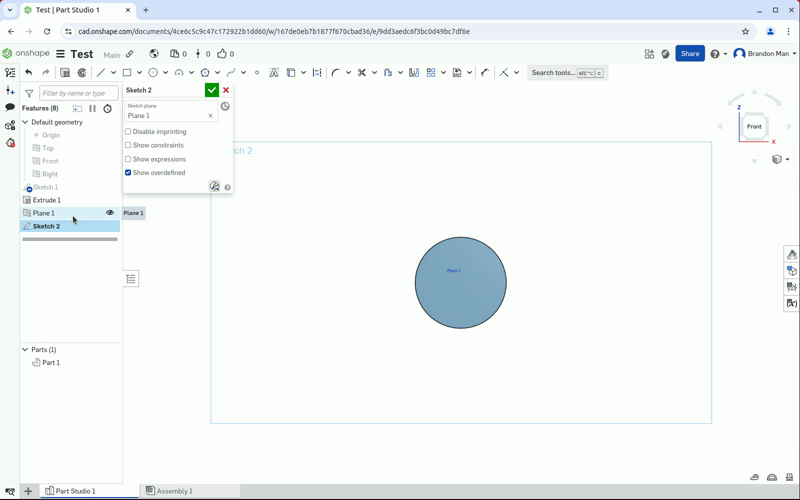
mouse_move(73, 352)
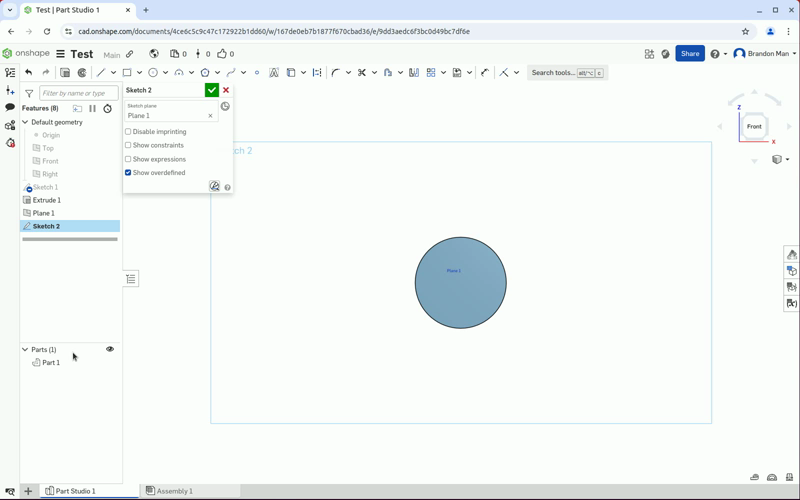
key(y)
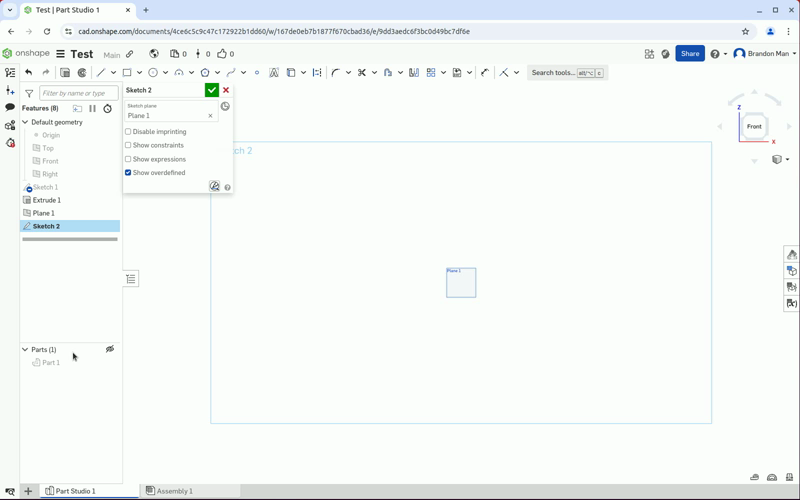
key(c)
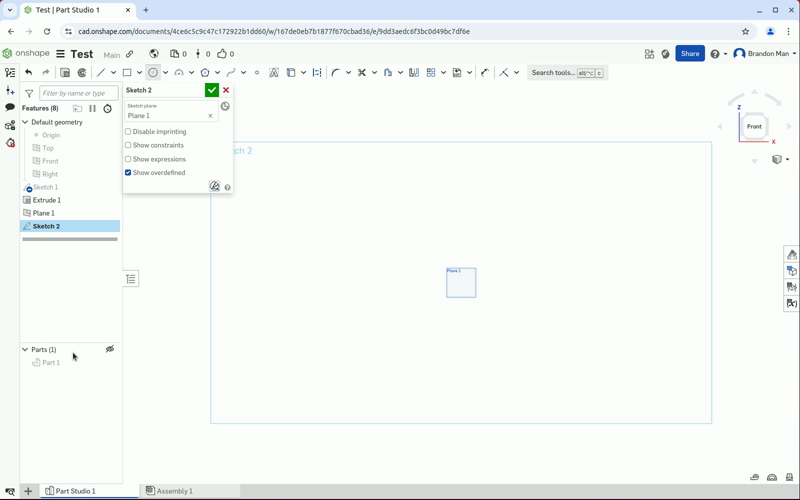
key_down(shift)
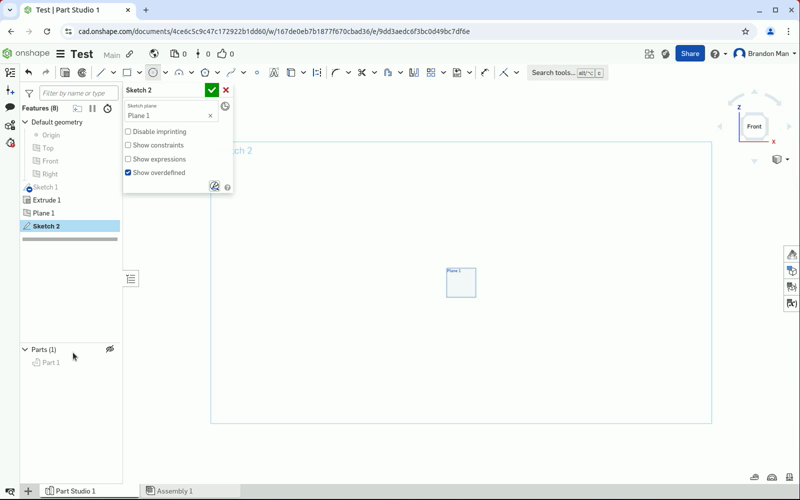
mouse_move(460, 282)
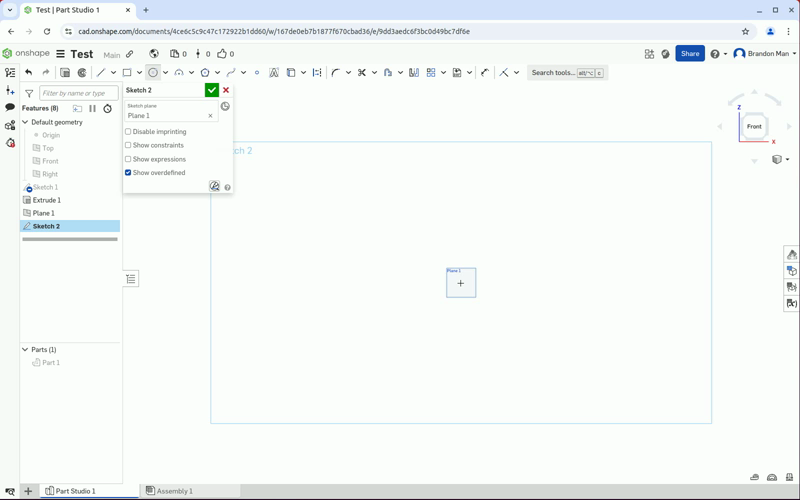
click(460, 282)
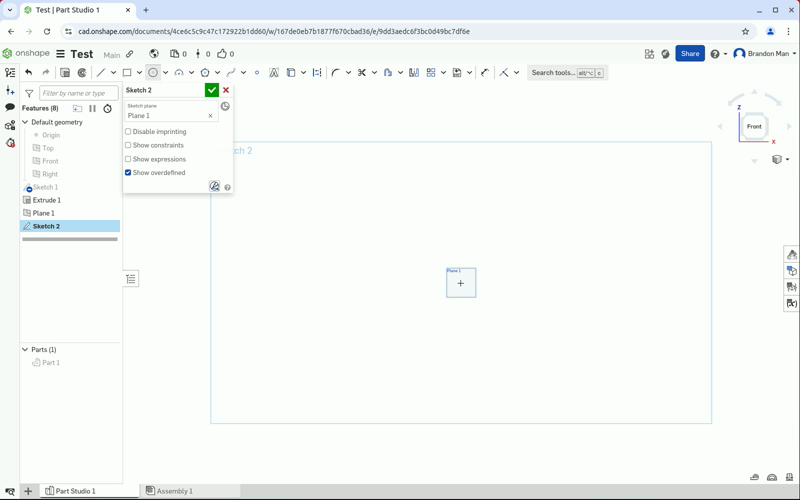
key_up(shift)
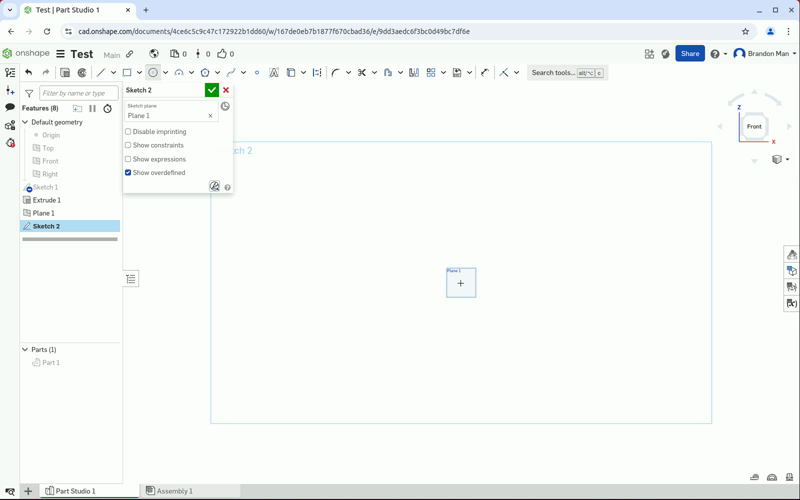
mouse_move(490, 282)
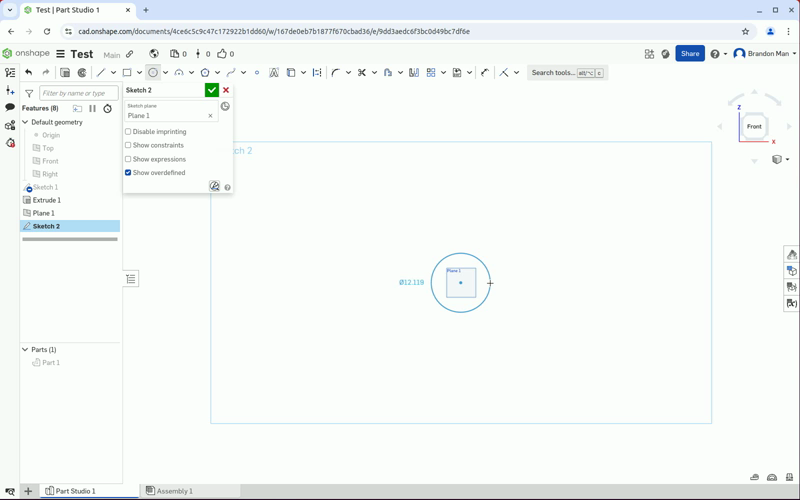
click(490, 282)
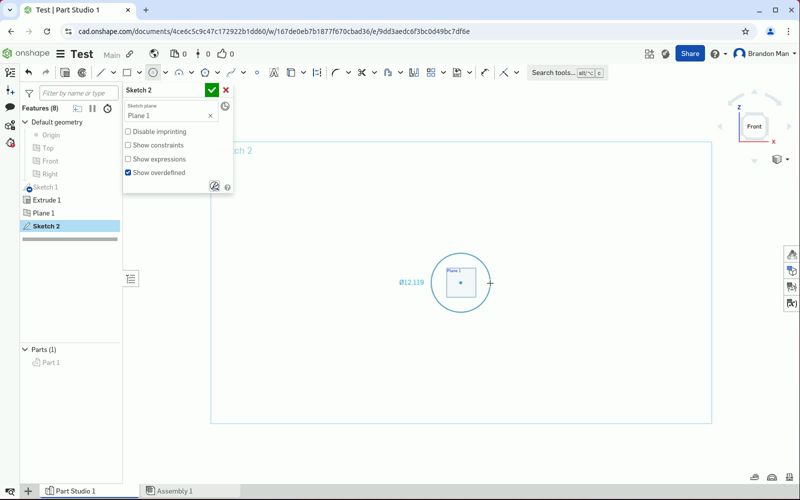
key(esc)
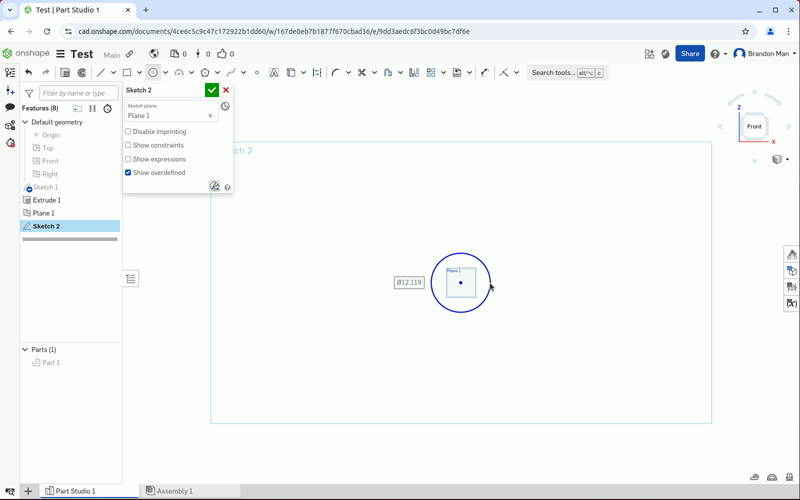
key(c)
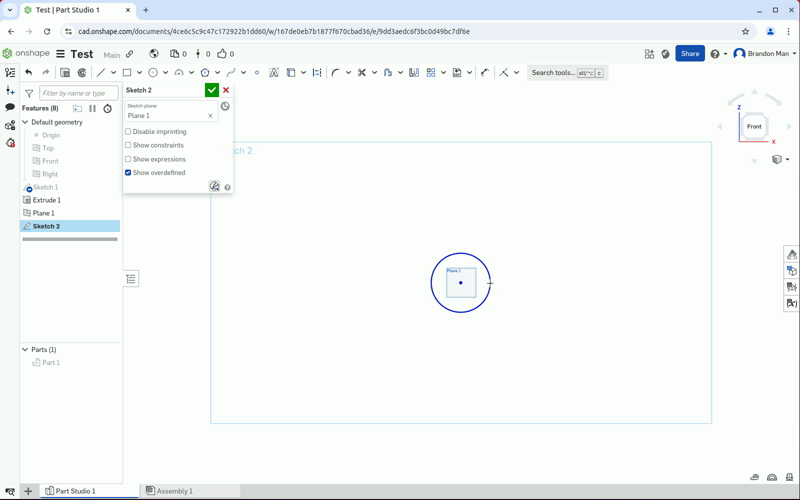
key_down(shift)
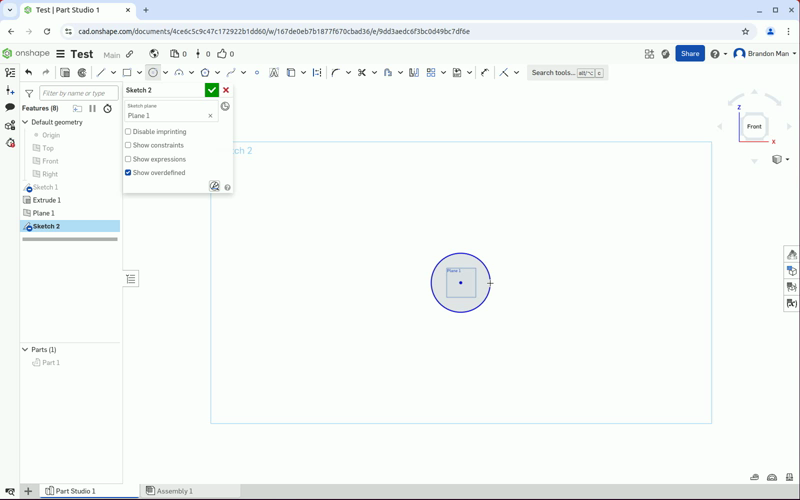
mouse_move(460, 282)
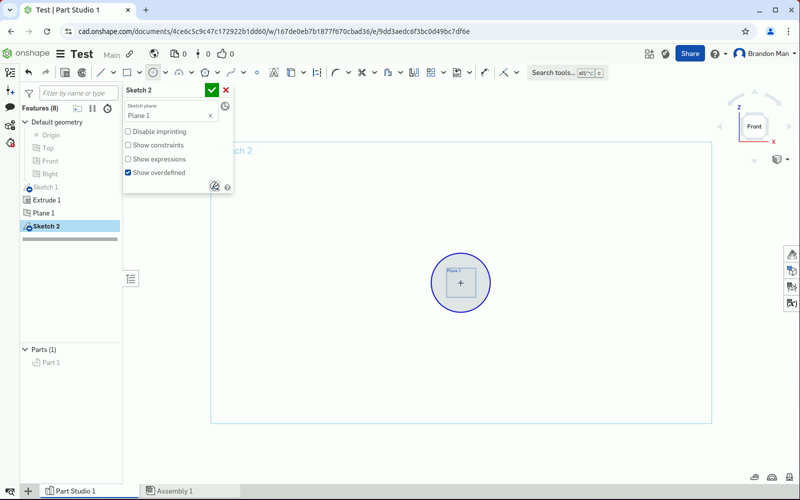
click(460, 282)
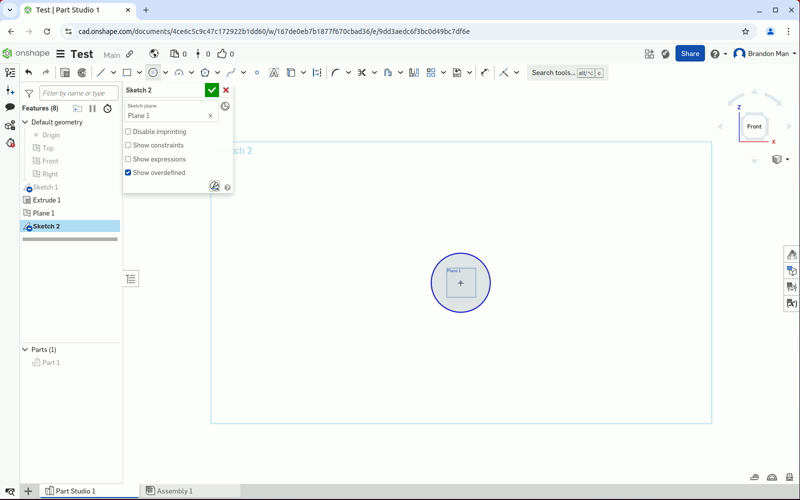
key_up(shift)
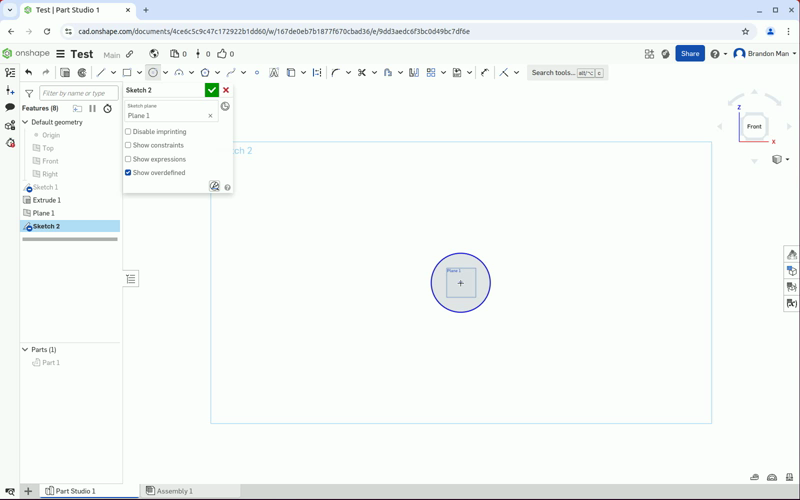
mouse_move(479, 282)
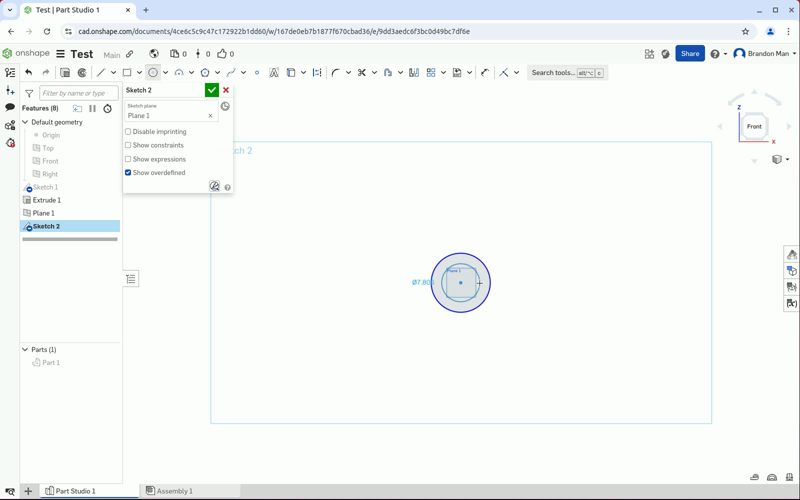
click(479, 282)
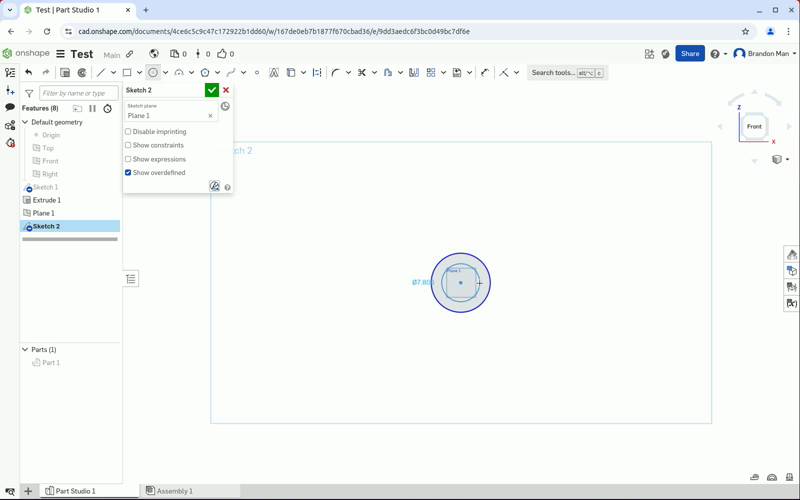
key(esc)
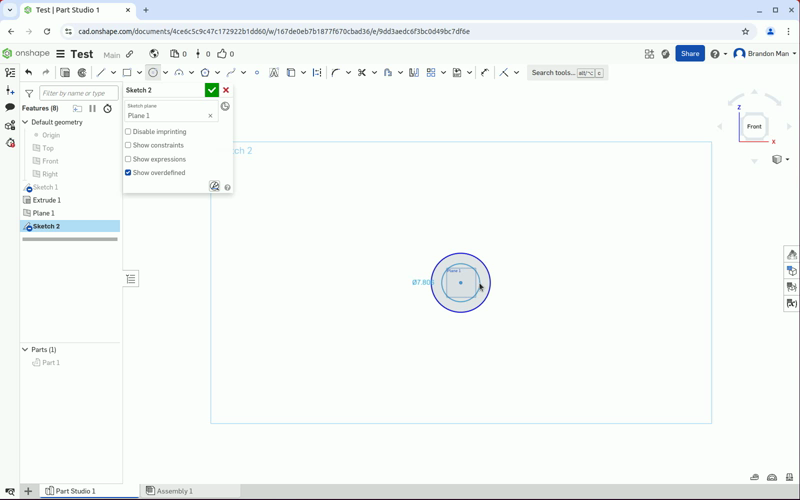
mouse_move(484, 281)
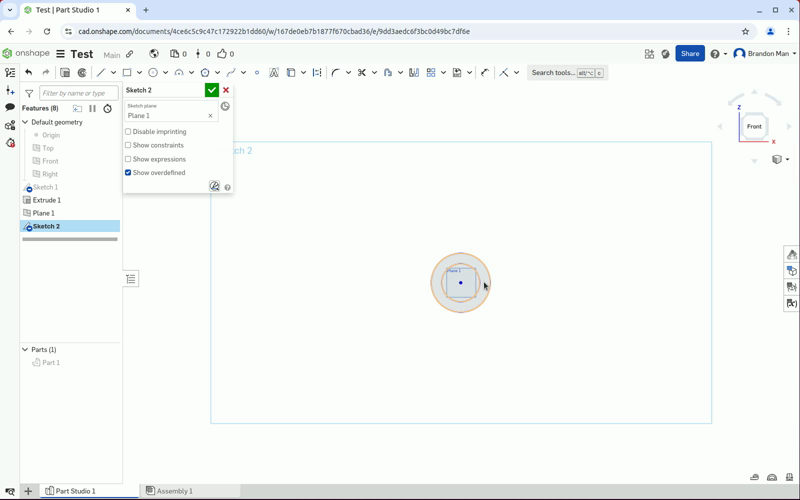
scroll(6)
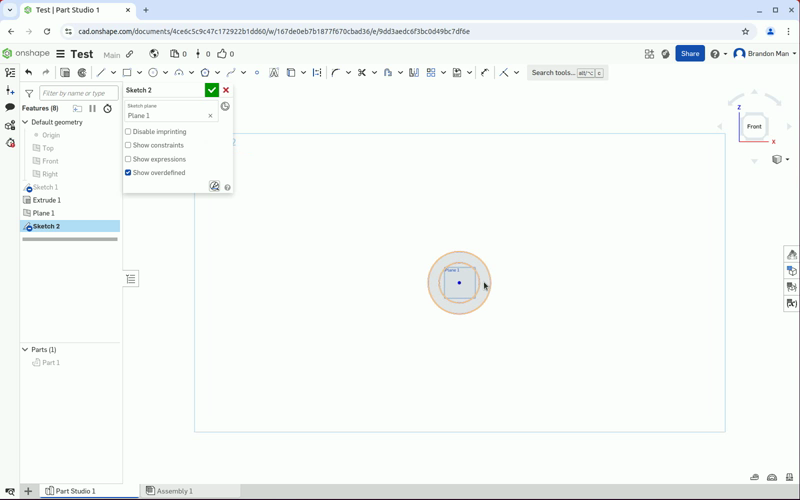
scroll(6)
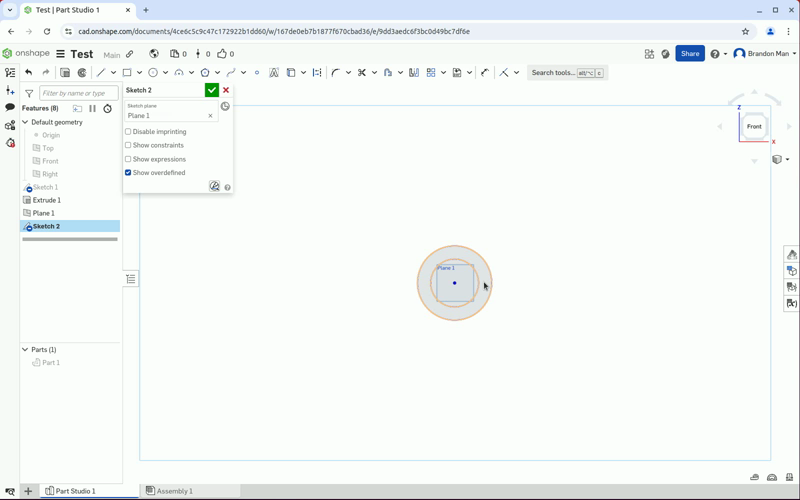
scroll(6)
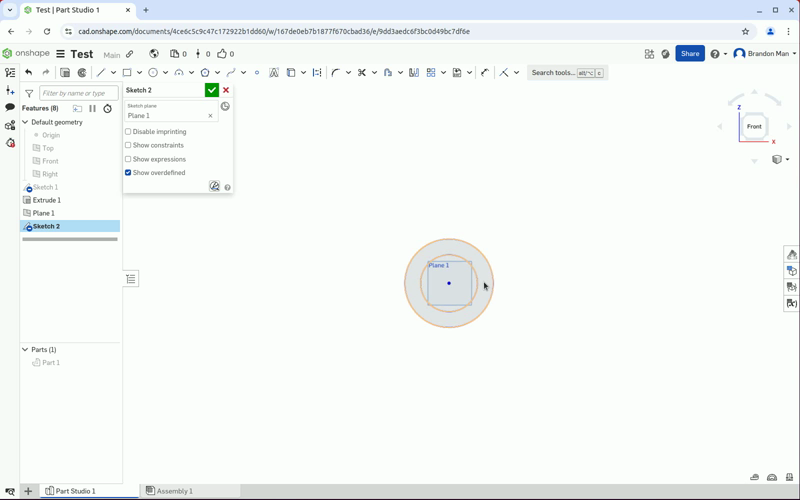
scroll(6)
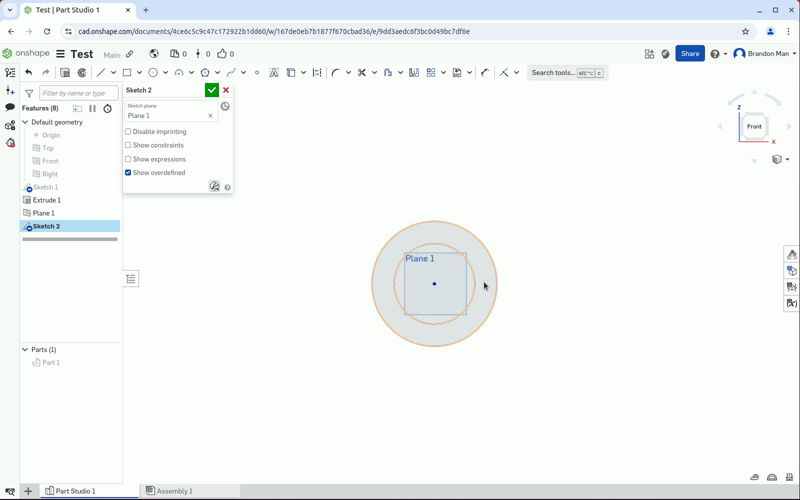
scroll(6)
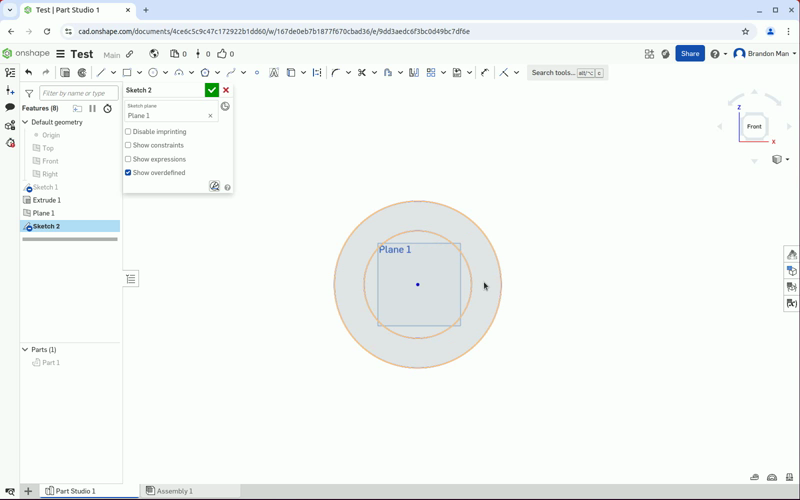
scroll(6)
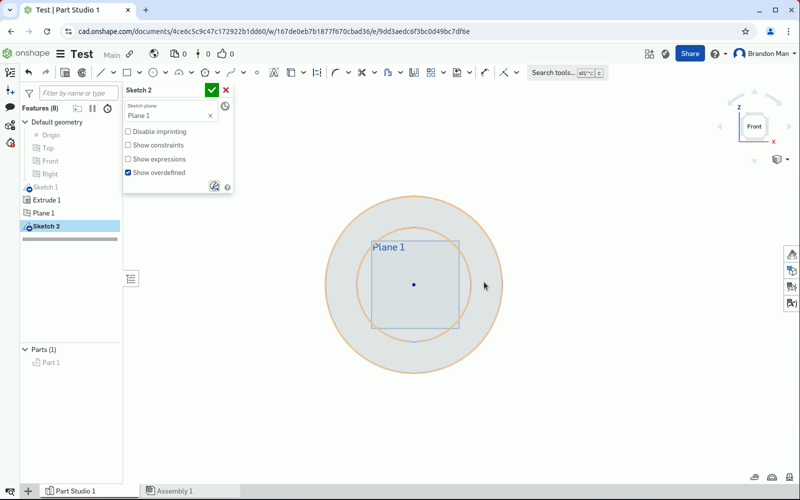
scroll(6)
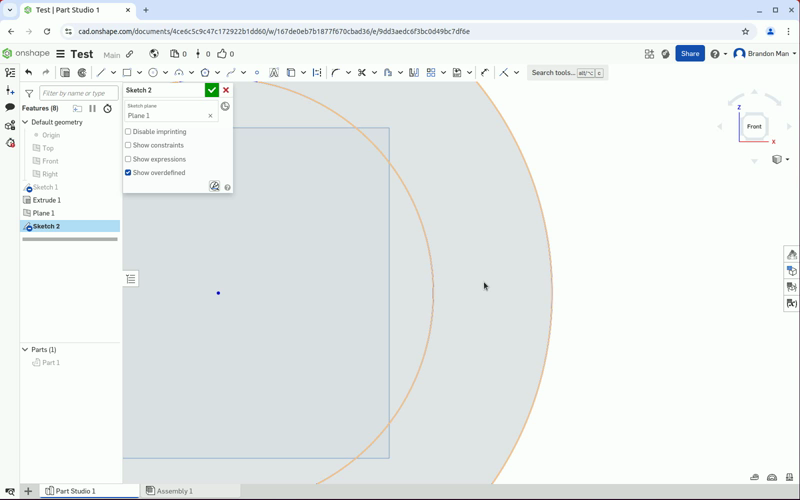
click(484, 281)
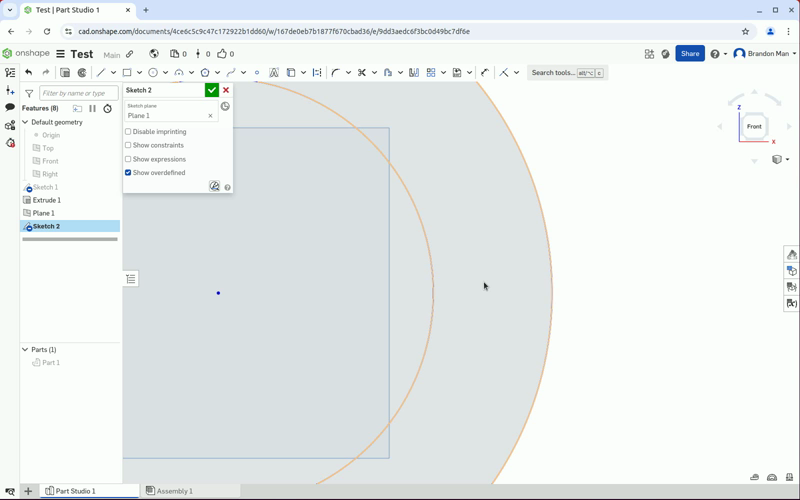
scroll(-6)
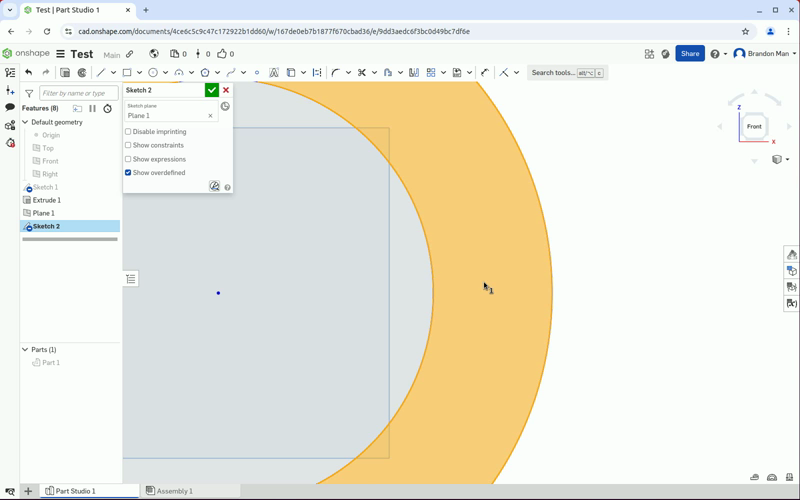
scroll(-6)
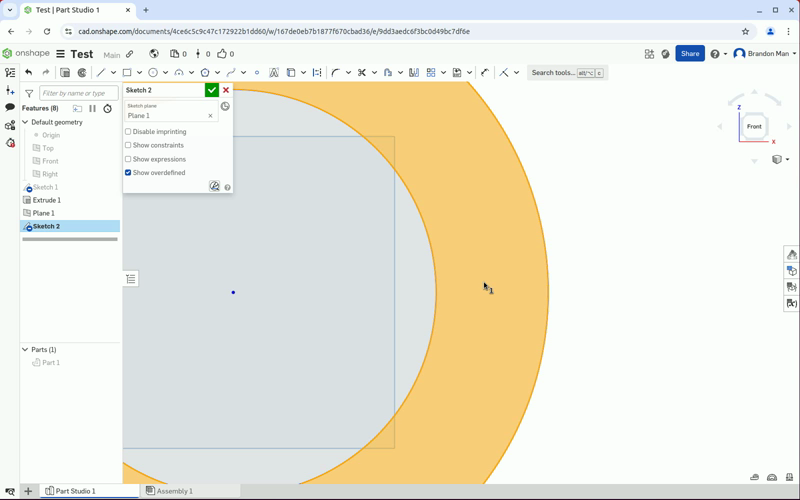
scroll(-6)
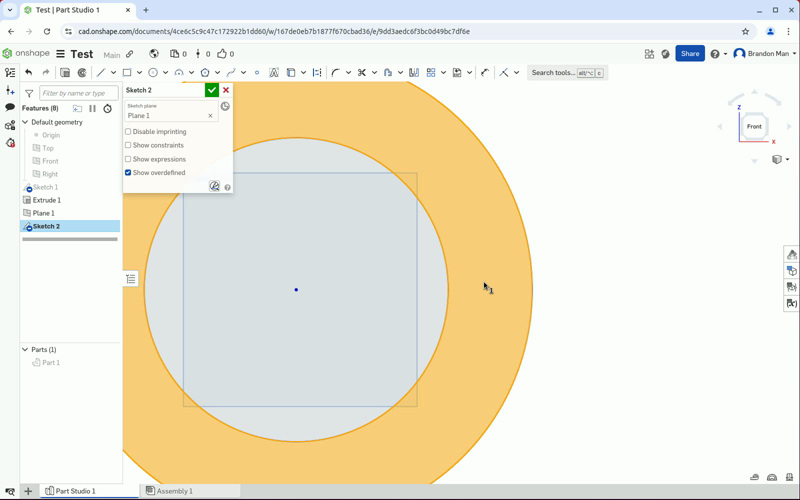
scroll(-6)
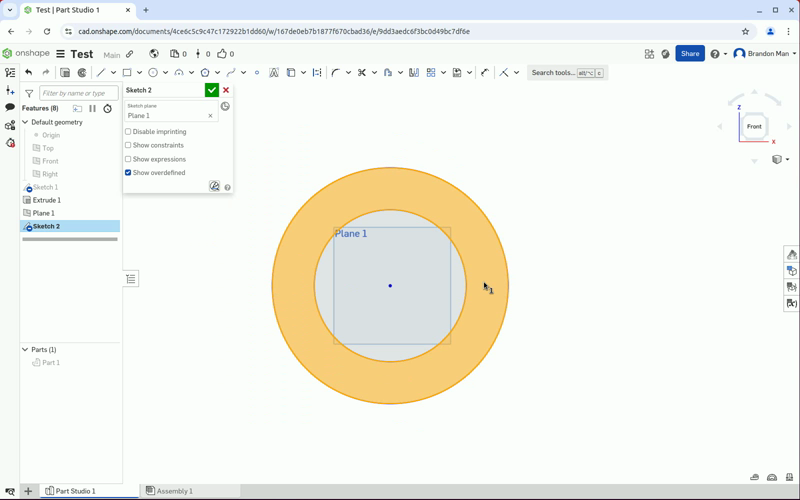
scroll(-6)
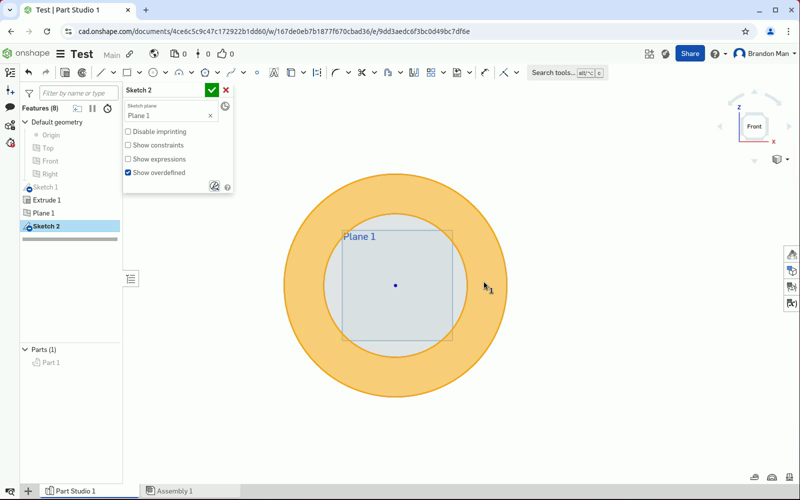
scroll(-6)
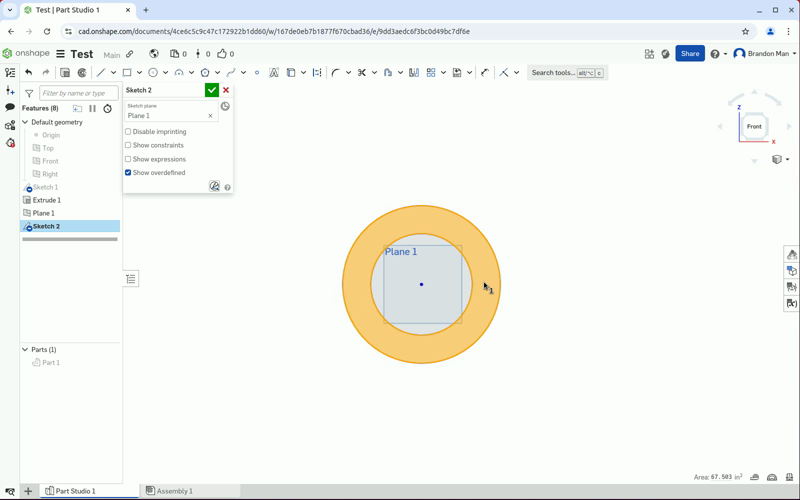
scroll(-6)
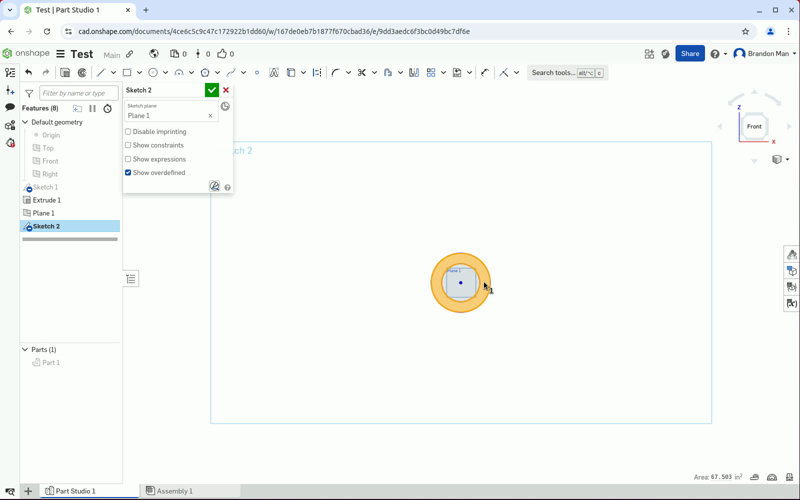
mouse_move(73, 352)
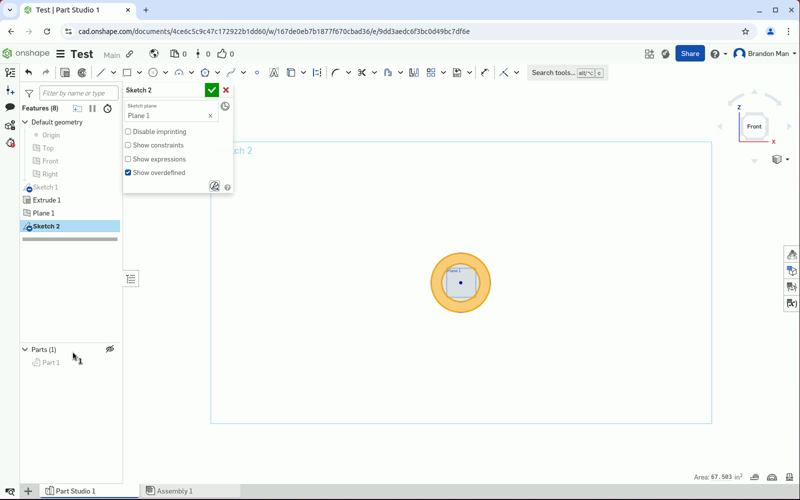
key(shift+y)
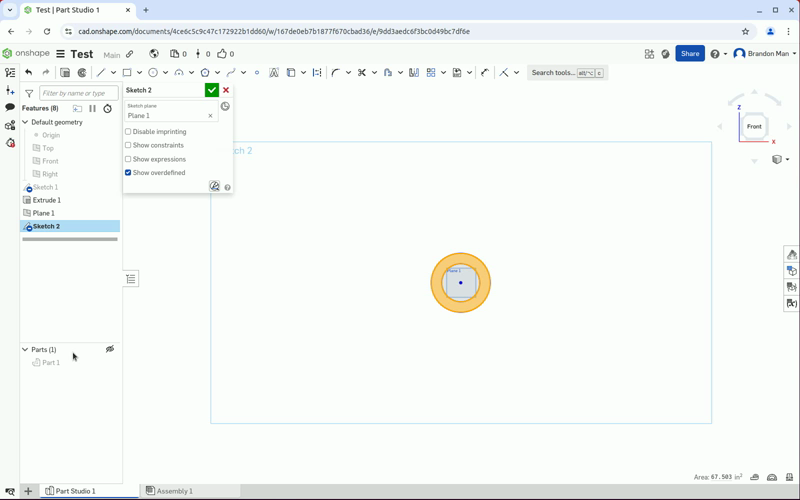
key(shift+e)
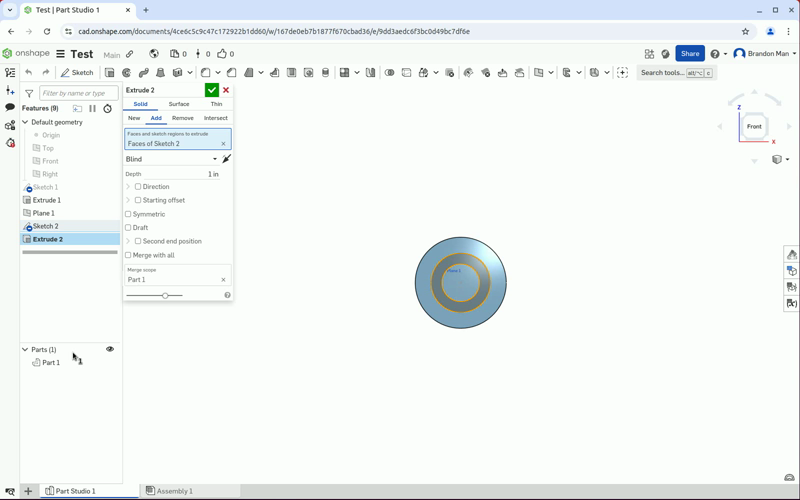
mouse_move(143, 106)
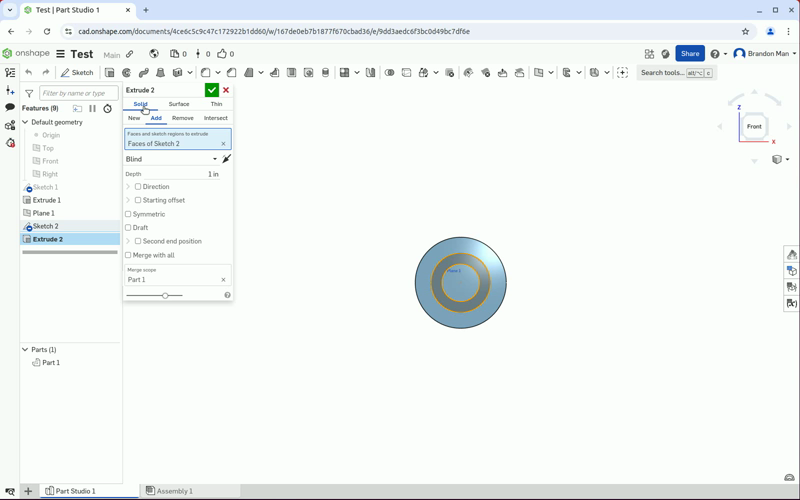
click(143, 106)
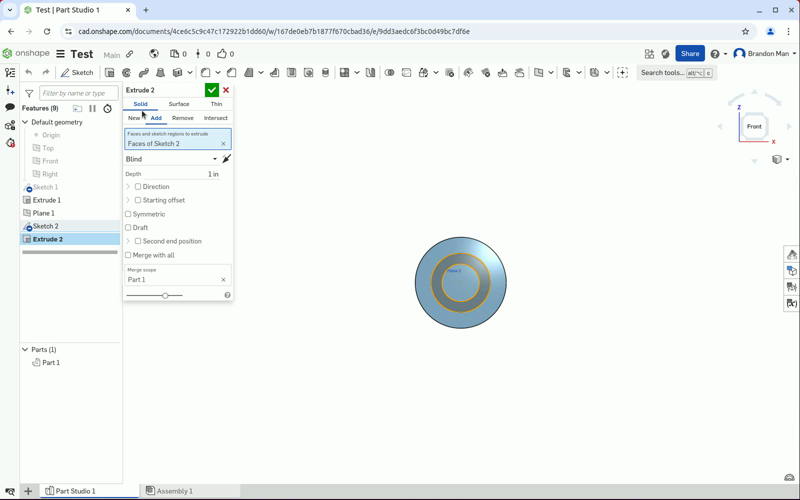
mouse_move(137, 120)
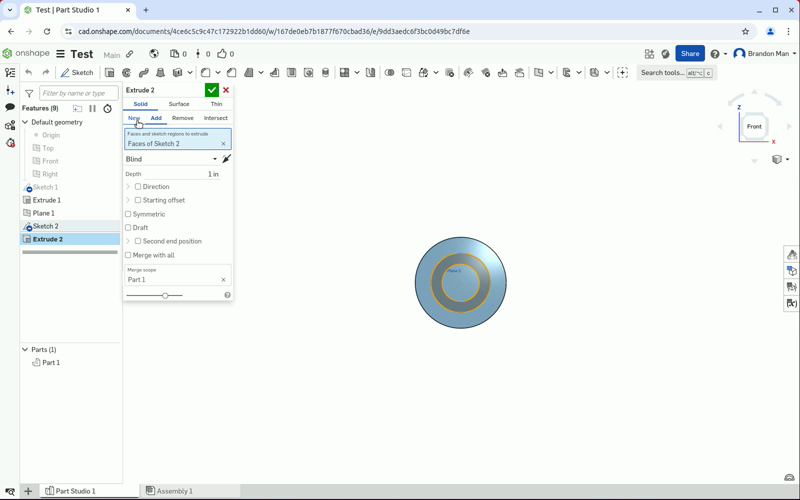
click(137, 120)
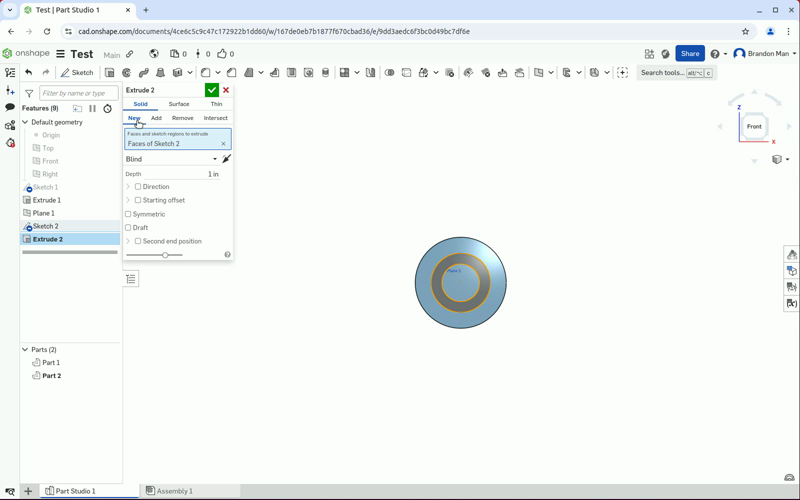
key(tab, 4)
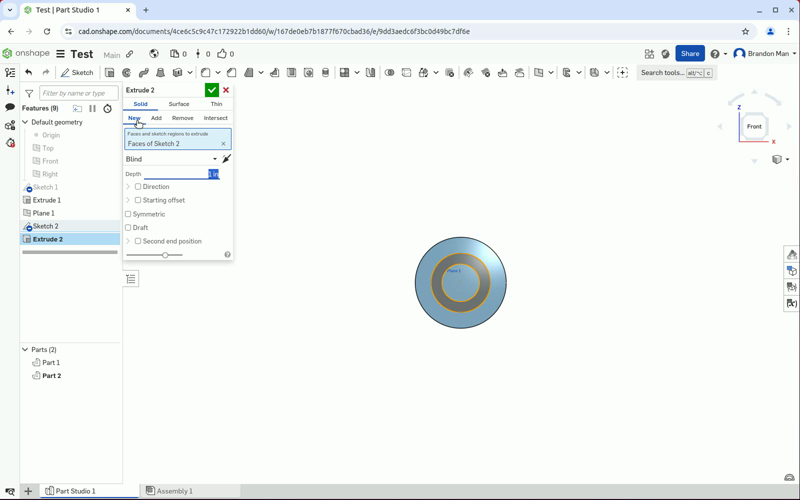
text(4.333)
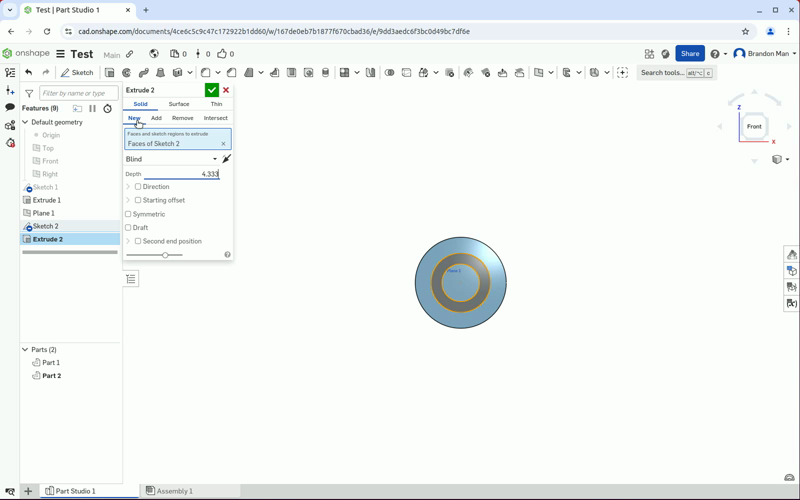
key(enter)
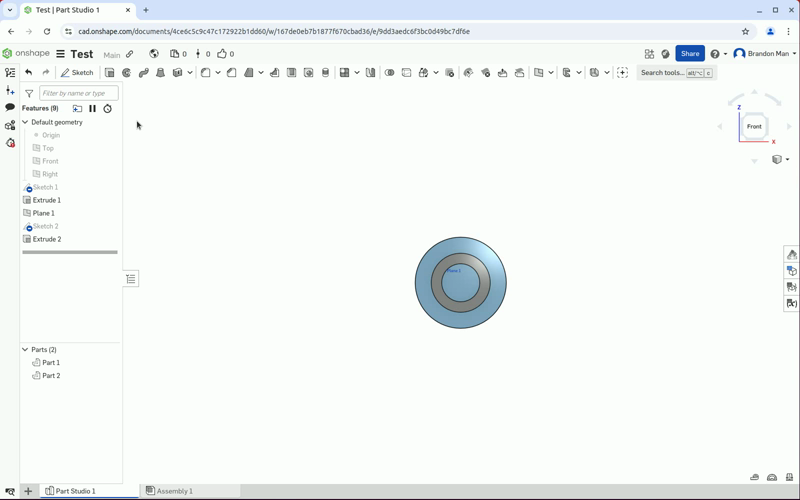
key(shift+h)
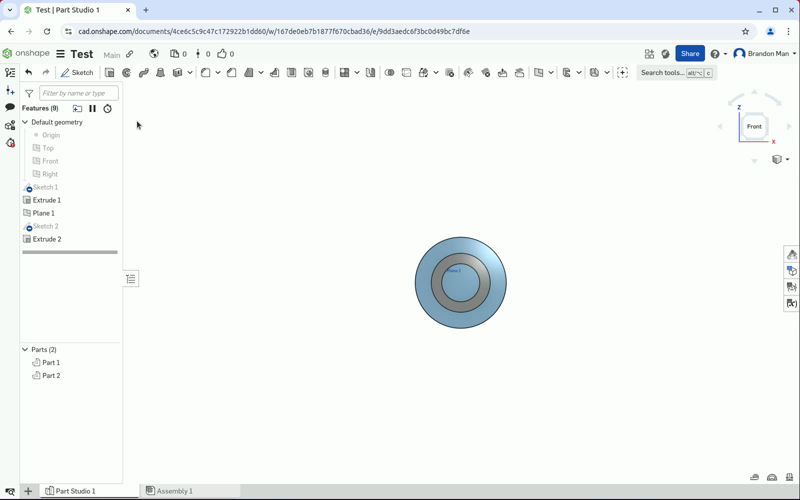
key(shift+h)
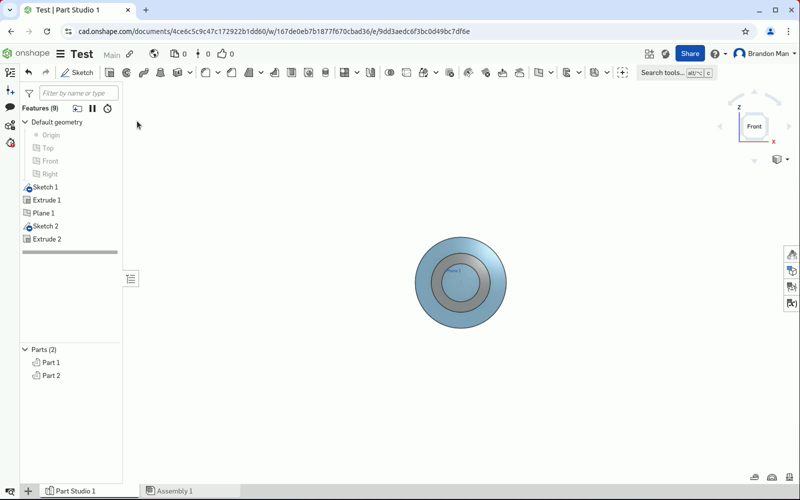
key(shift+7)
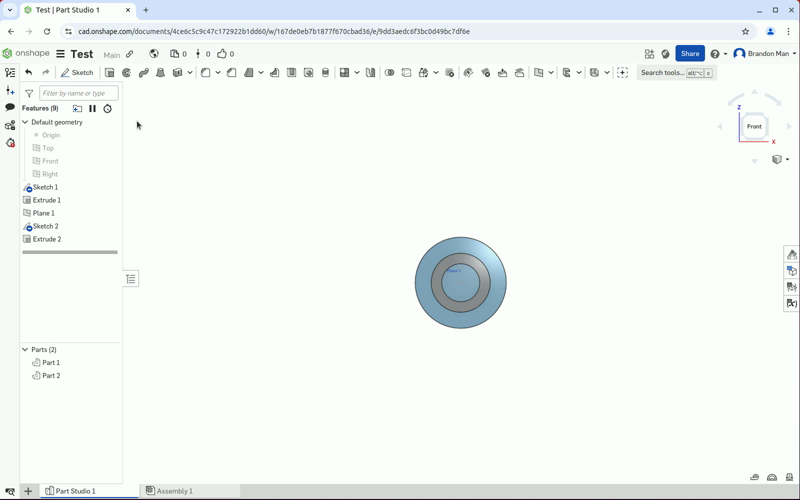
key(left, 2)
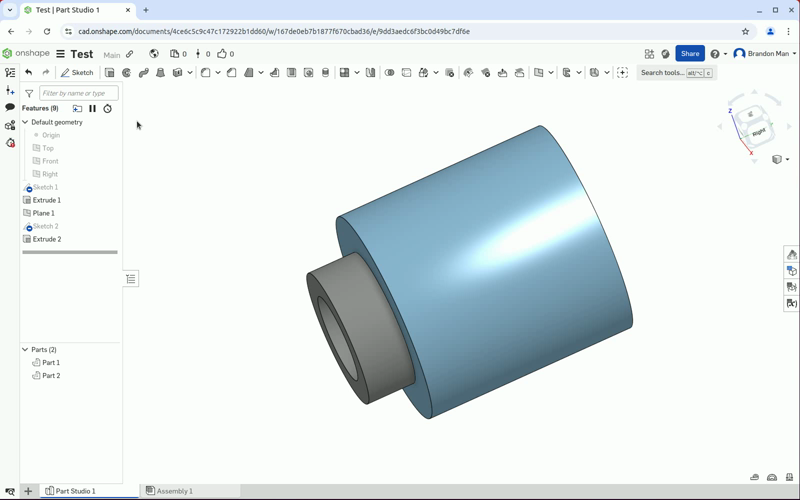
key(down, 2)
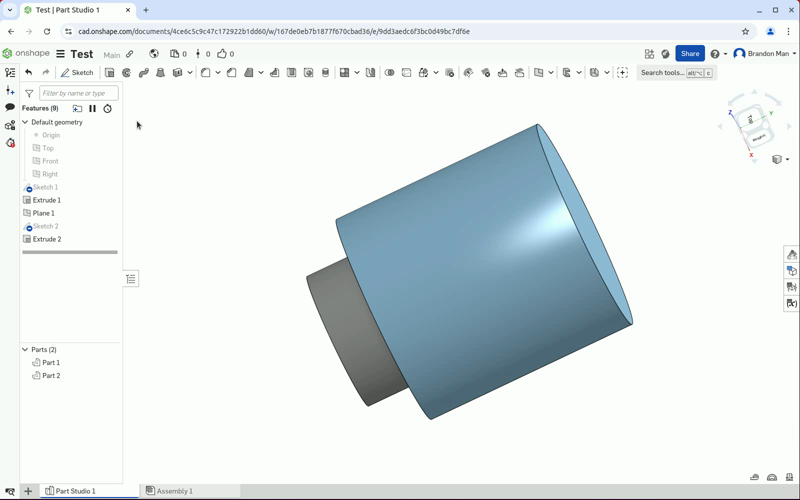
key(up, 2)
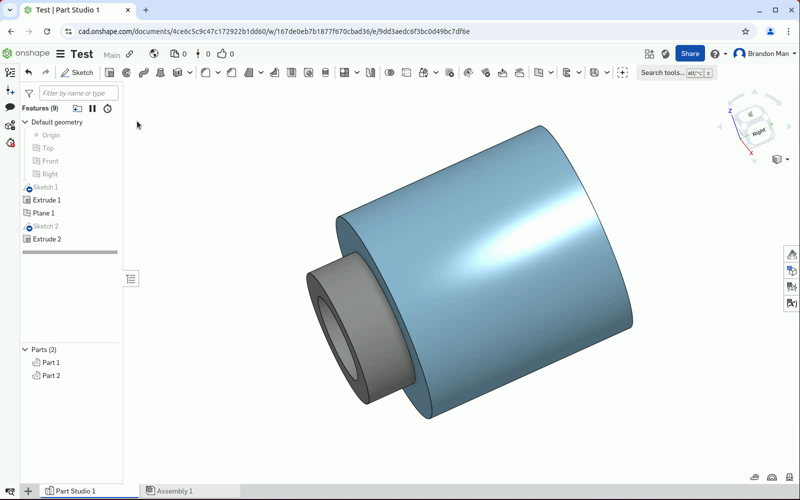
key(right, 2)
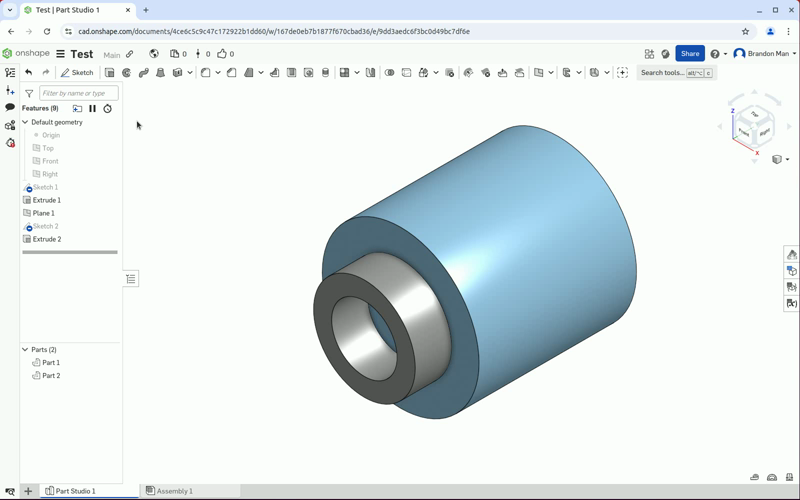
mouse_move(73, 189)
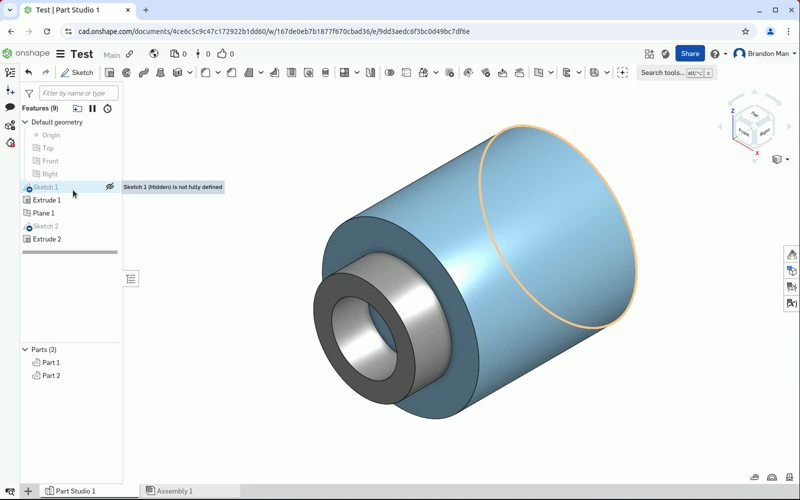
click(73, 189)